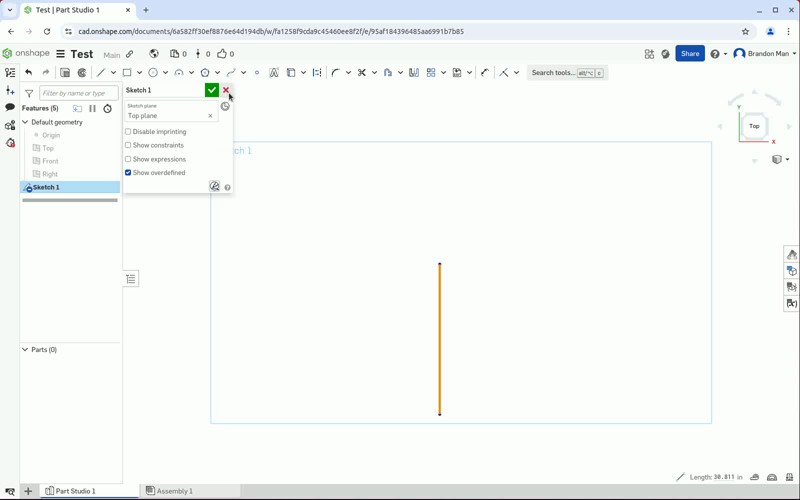
key(shift+h)
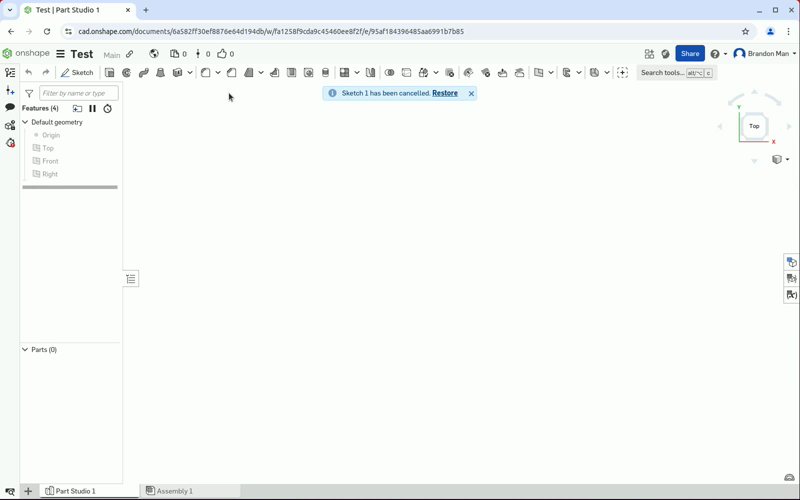
mouse_move(73, 352)
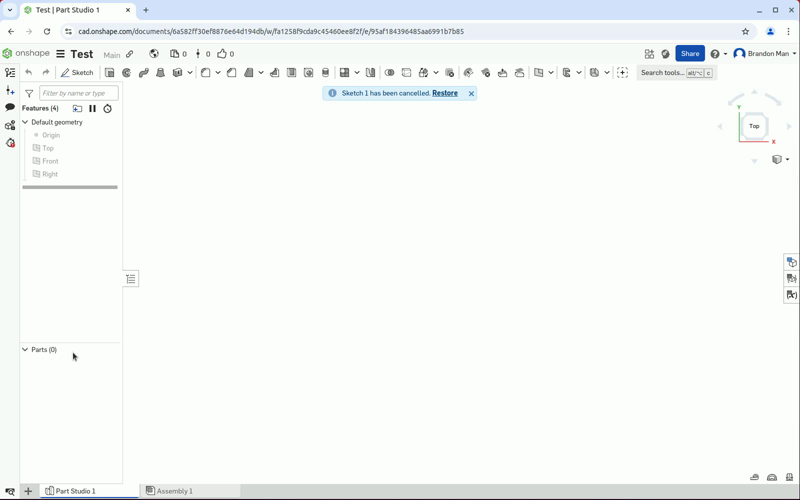
key(y)
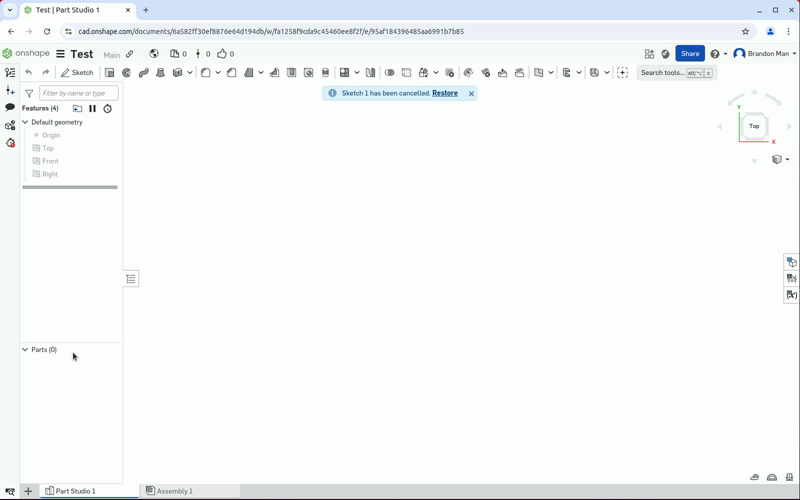
key(shift+p)
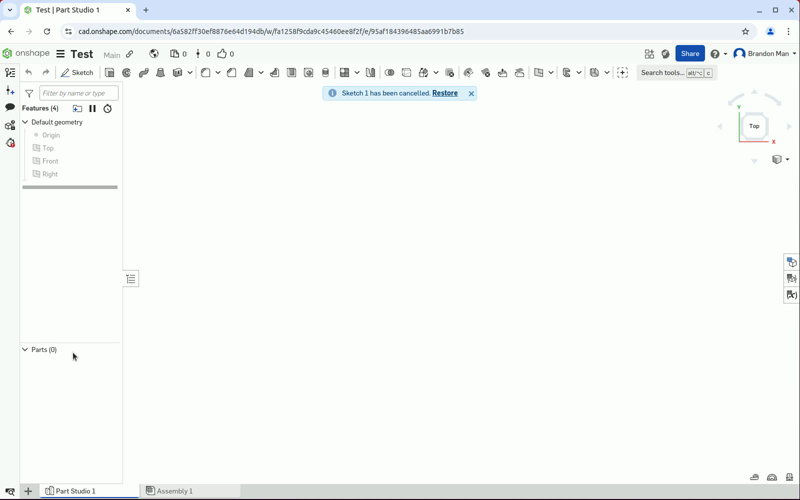
key(space)
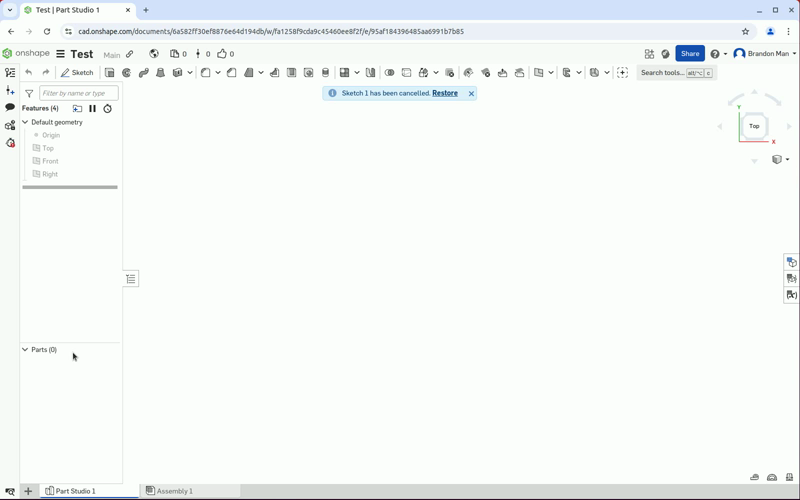
key_down(shift)
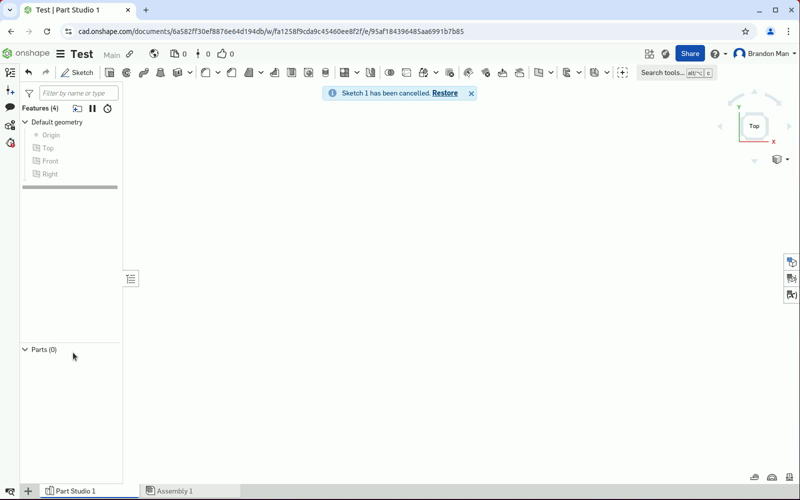
key(up)
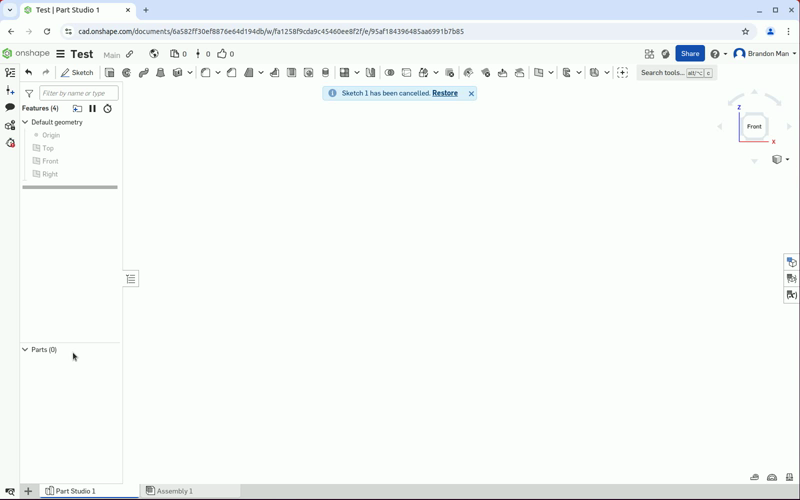
key_up(shift)
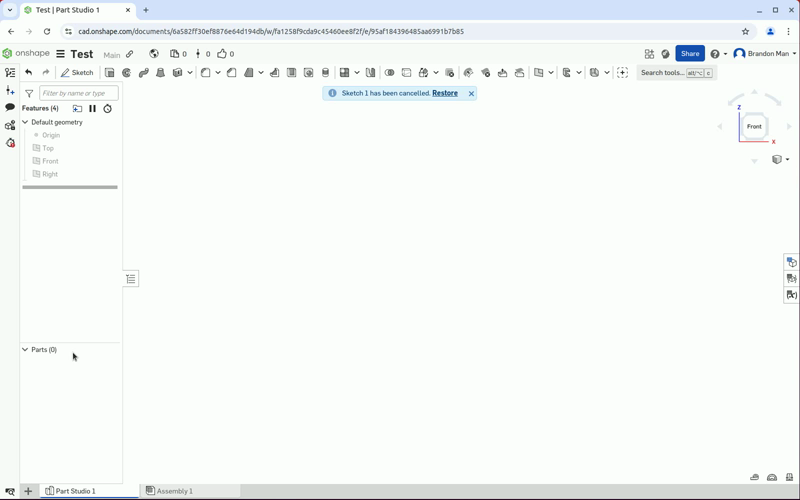
mouse_move(73, 352)
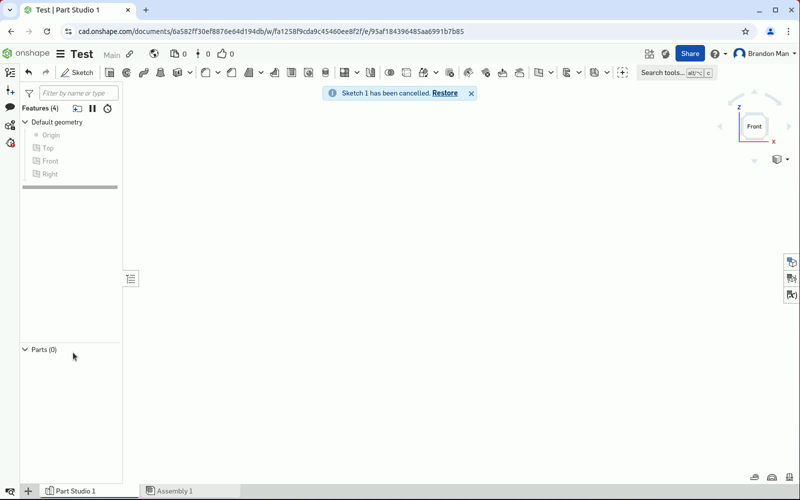
key(shift+y)
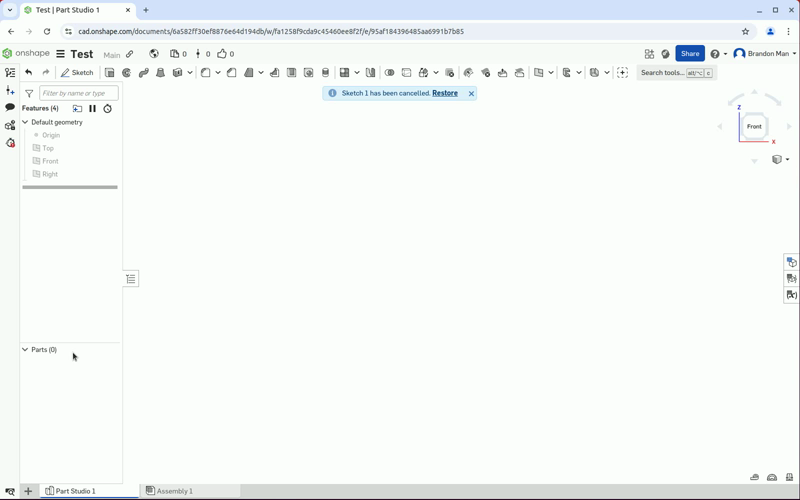
key(shift+s)
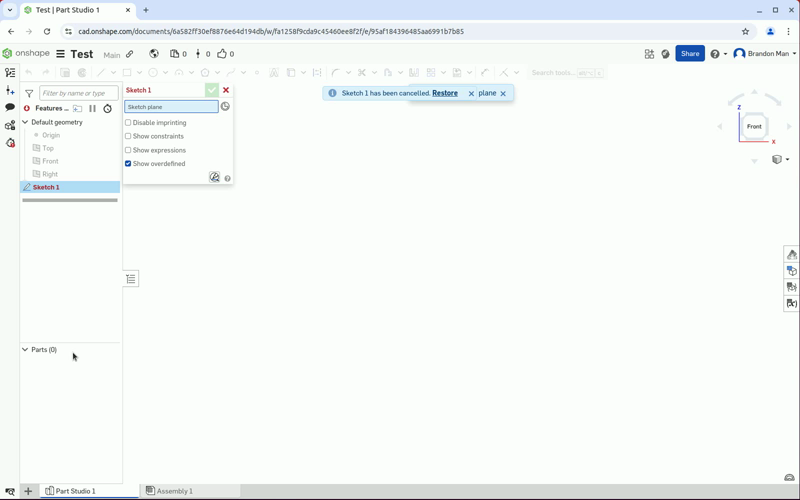
mouse_move(73, 163)
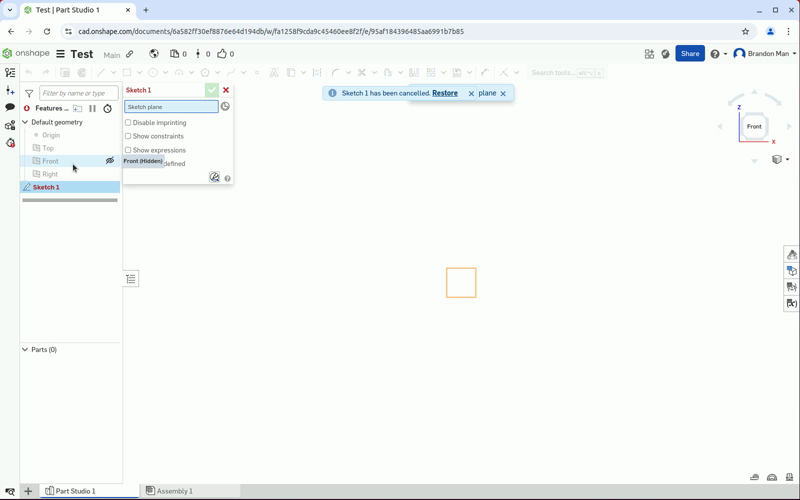
click(73, 163)
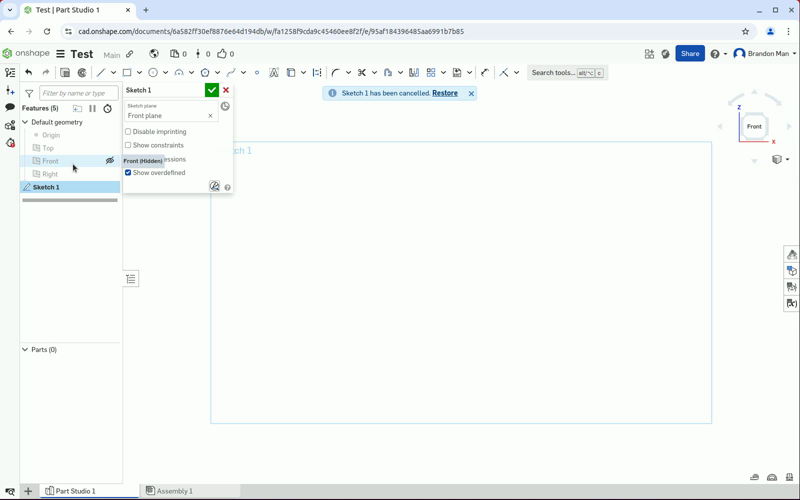
mouse_move(73, 352)
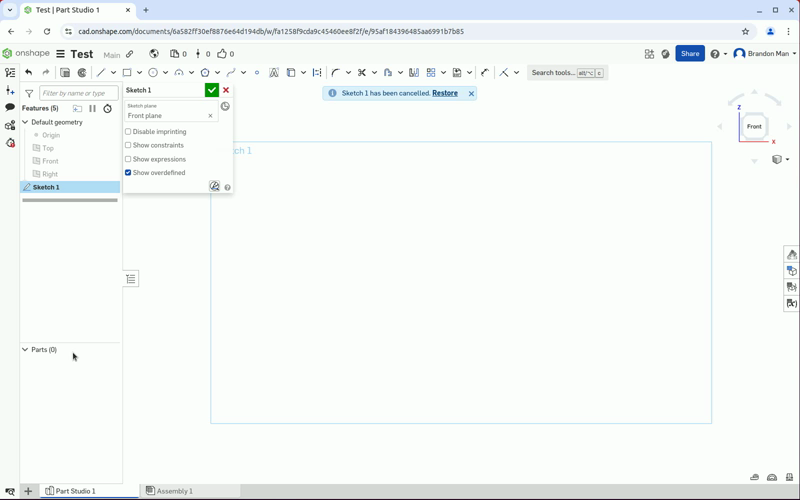
key(y)
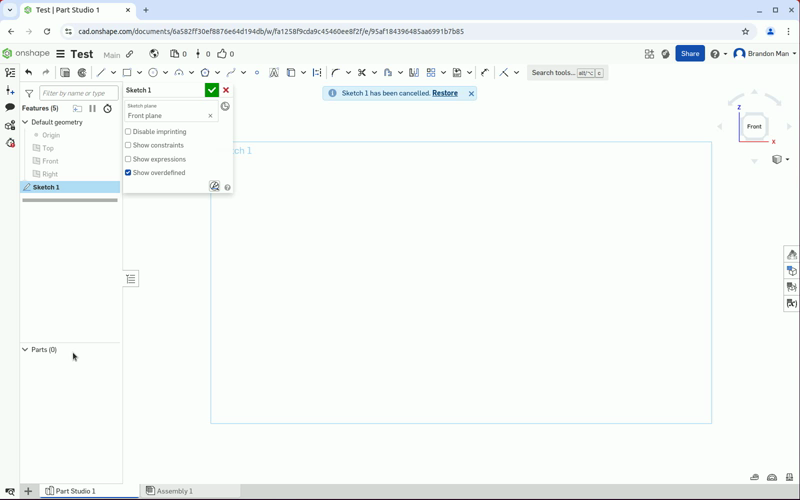
key(l)
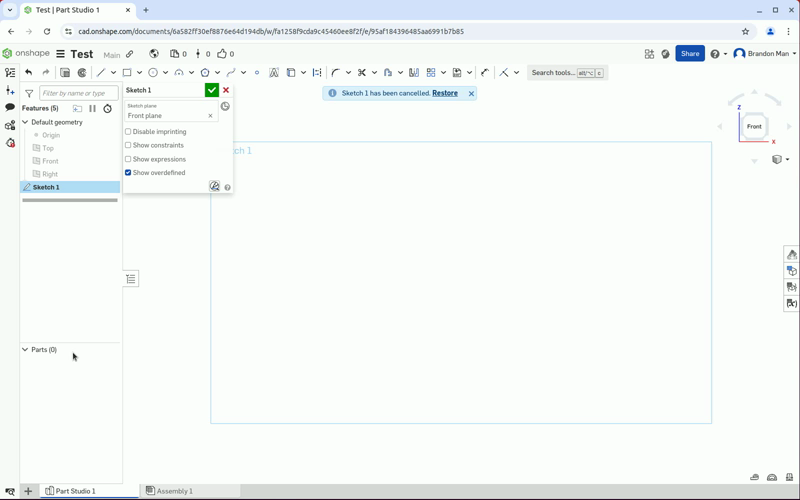
key_down(shift)
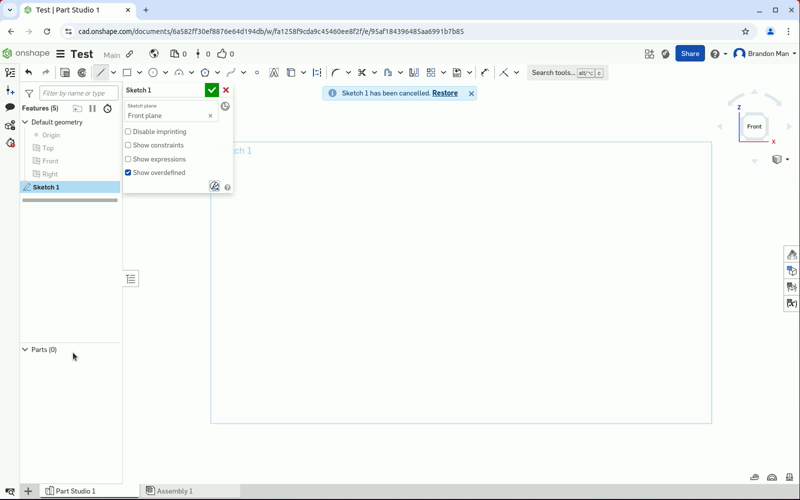
mouse_move(478, 306)
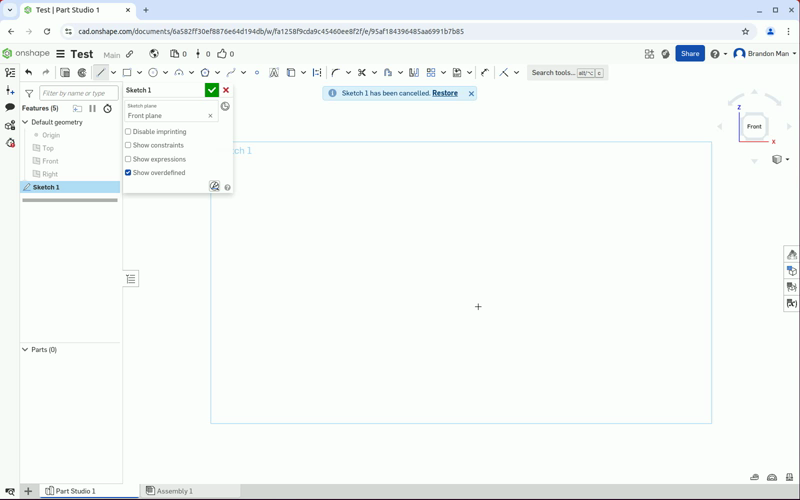
click(478, 306)
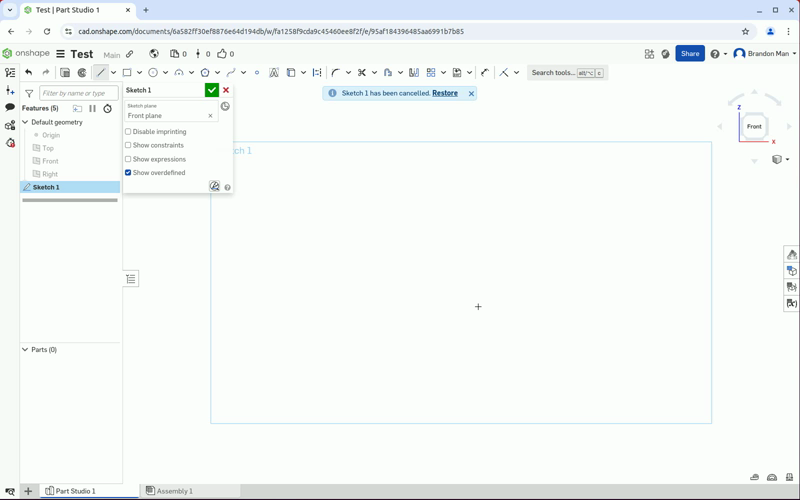
key_up(shift)
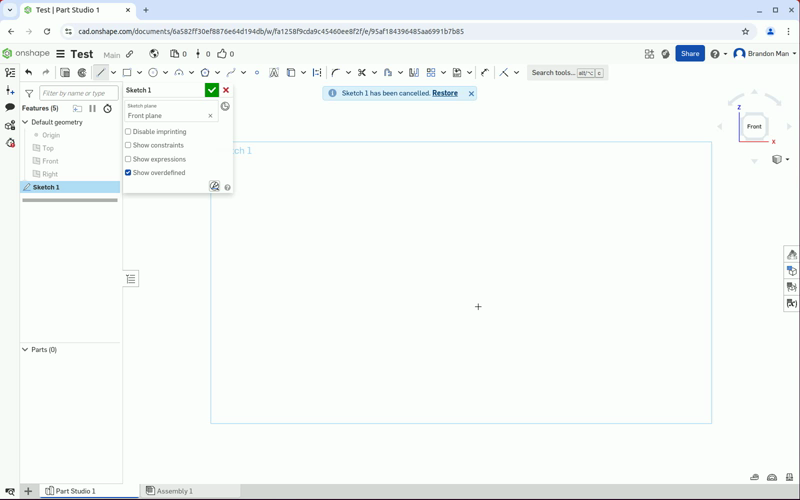
key_down(shift)
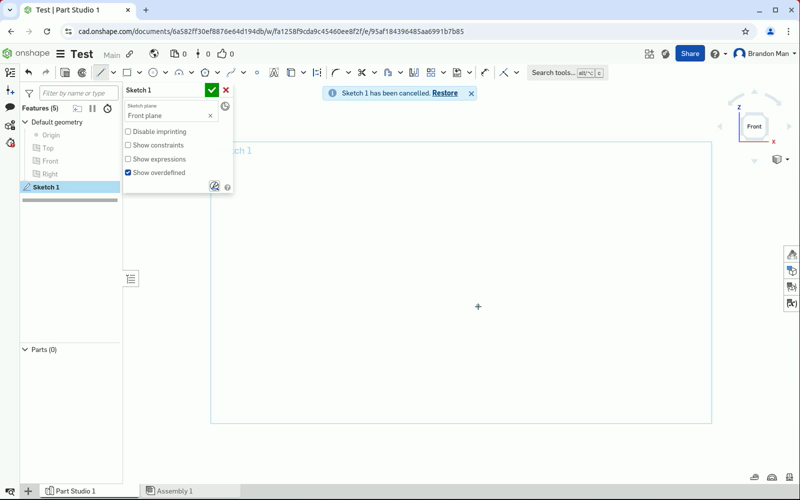
mouse_move(508, 306)
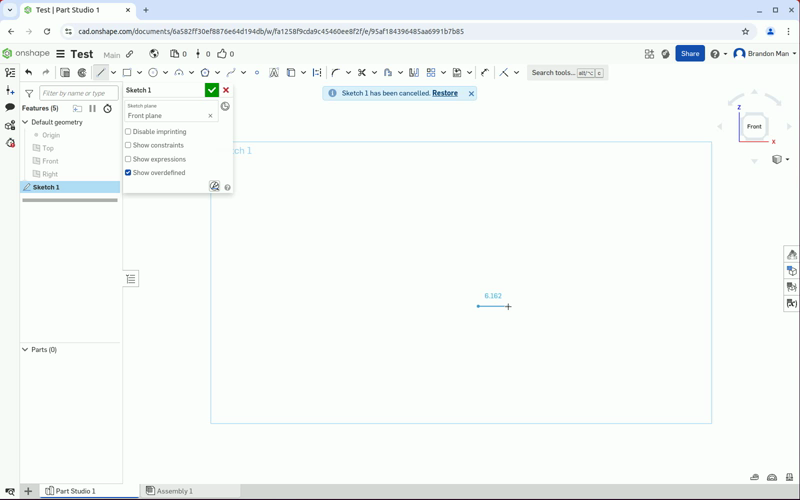
mouse_move(522, 306)
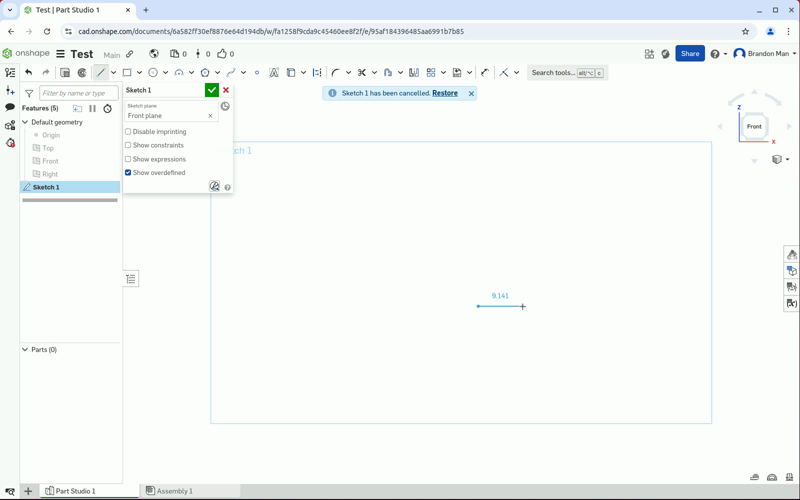
click(522, 306)
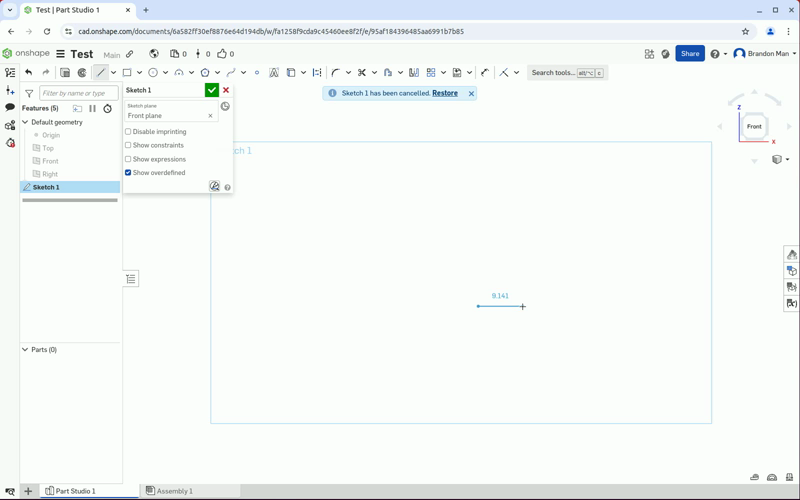
key_up(shift)
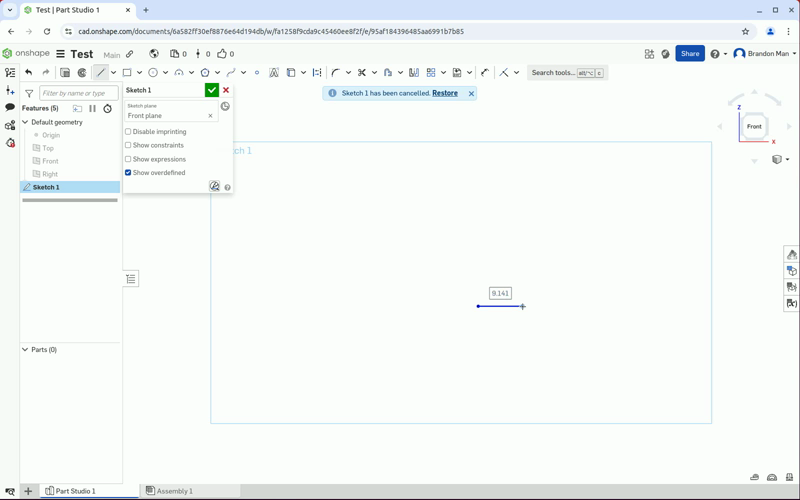
key_down(shift)
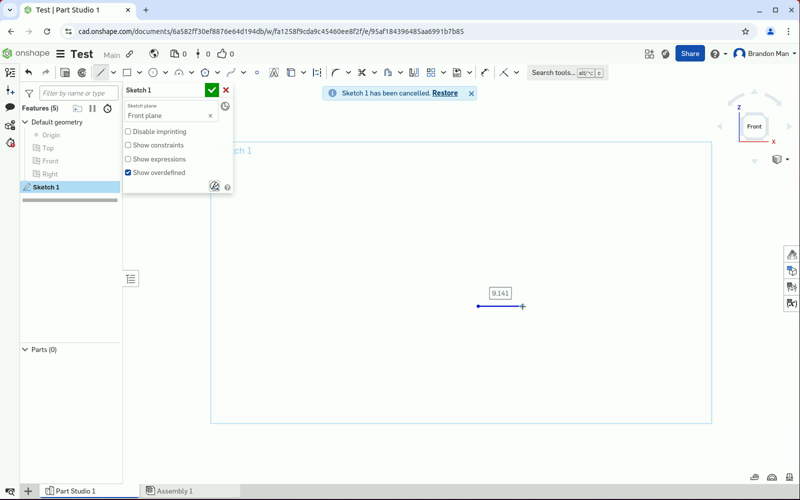
mouse_move(522, 237)
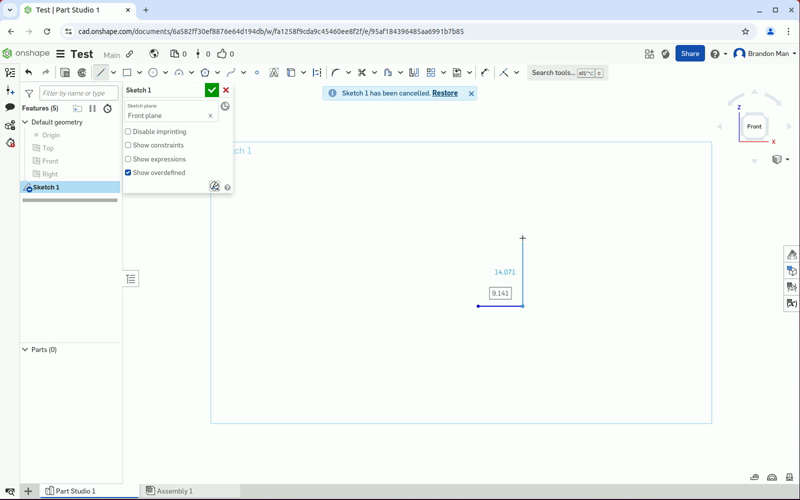
click(522, 237)
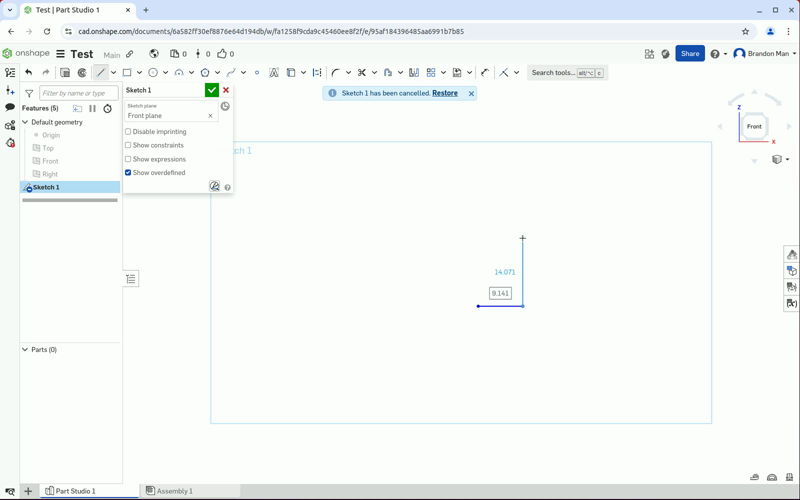
key_up(shift)
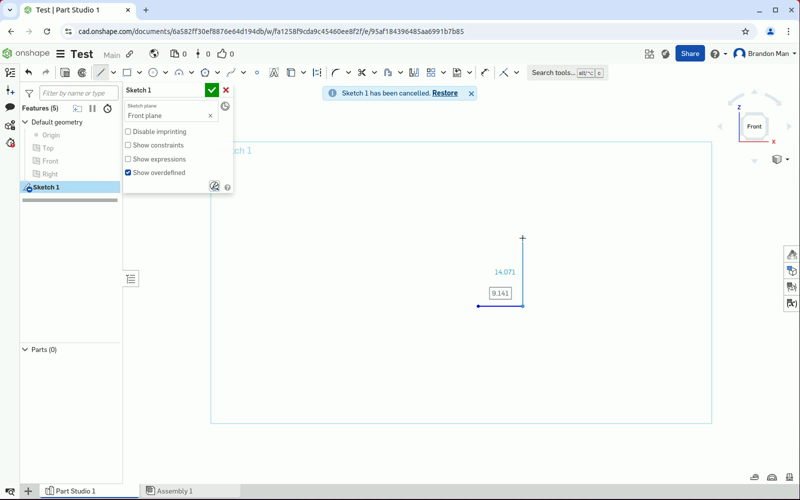
key_down(shift)
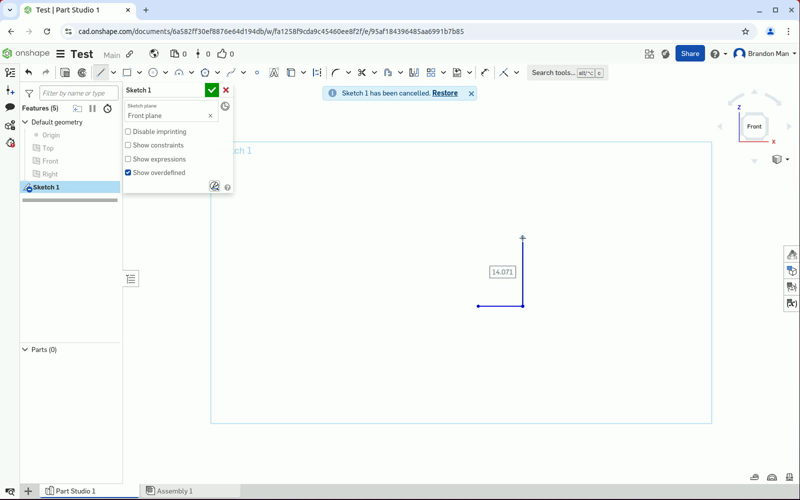
mouse_move(552, 237)
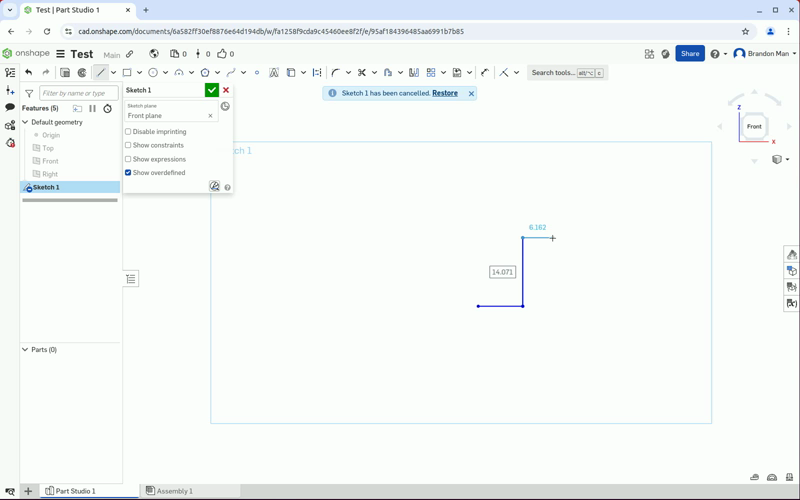
mouse_move(478, 237)
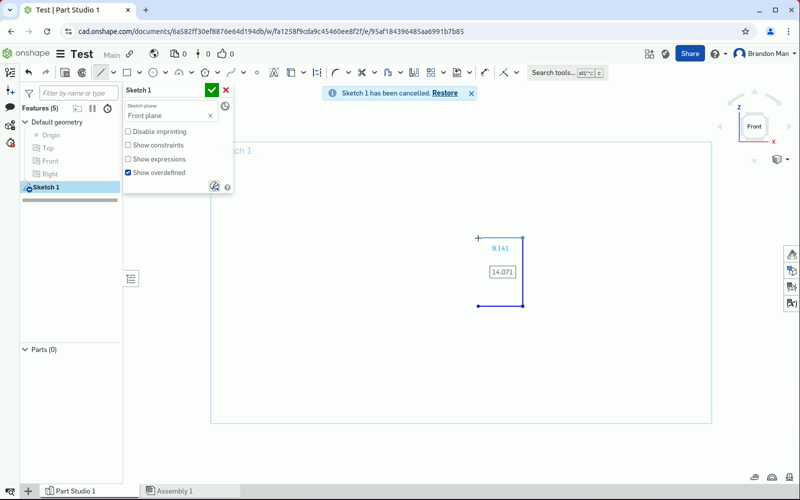
click(478, 237)
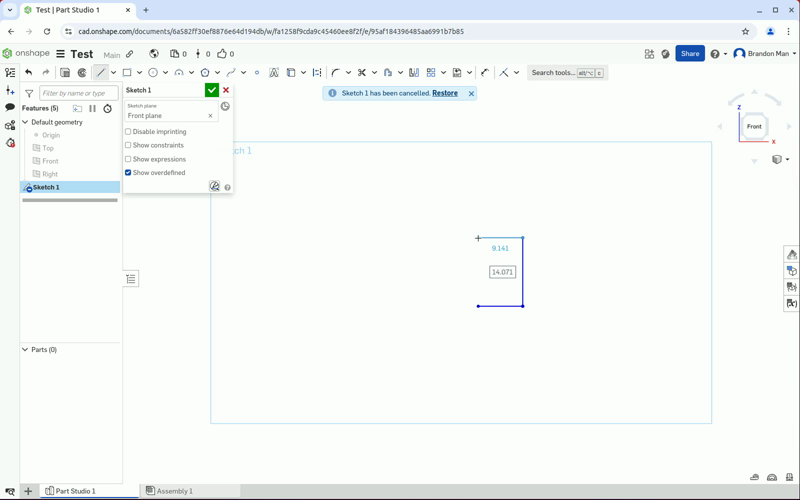
key_up(shift)
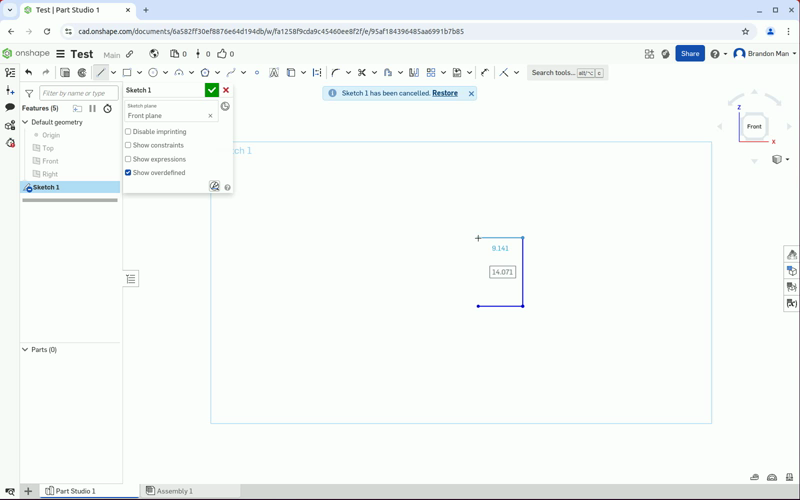
key_down(shift)
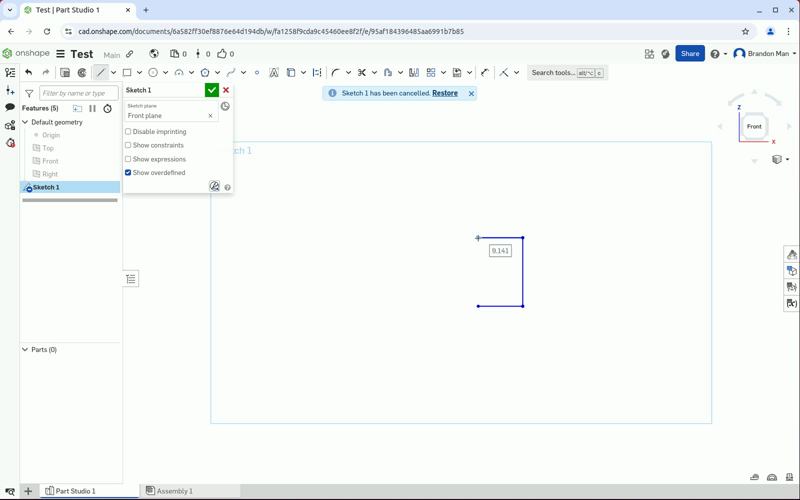
mouse_move(478, 306)
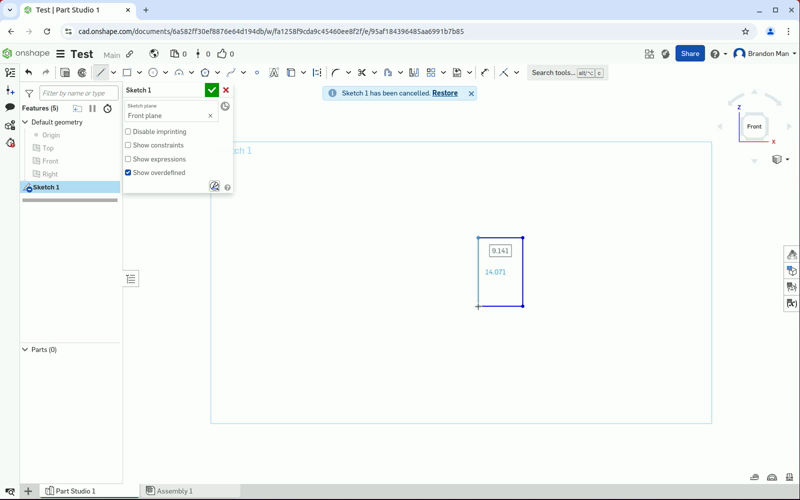
key_up(shift)
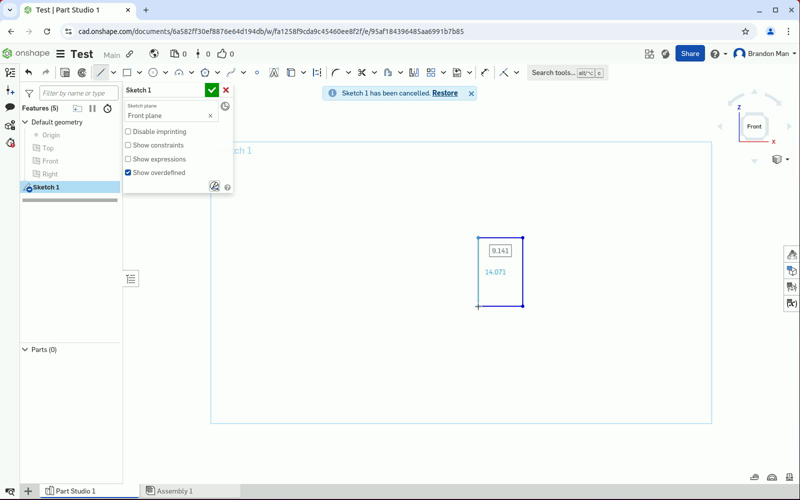
click(478, 306)
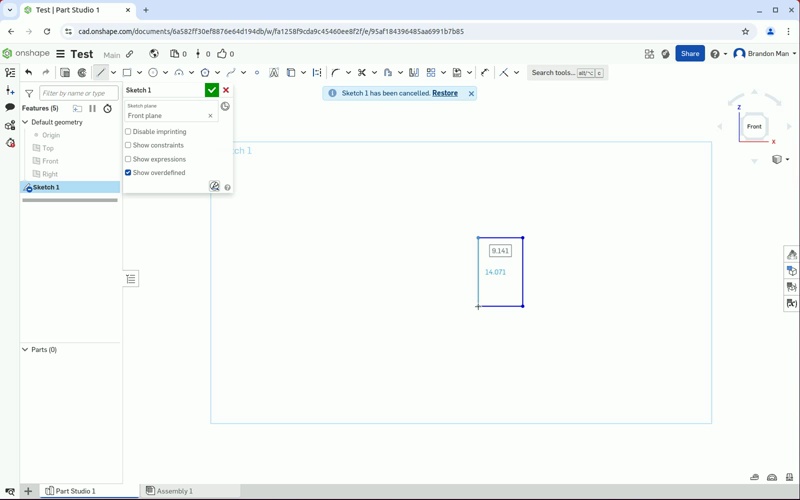
key(esc)
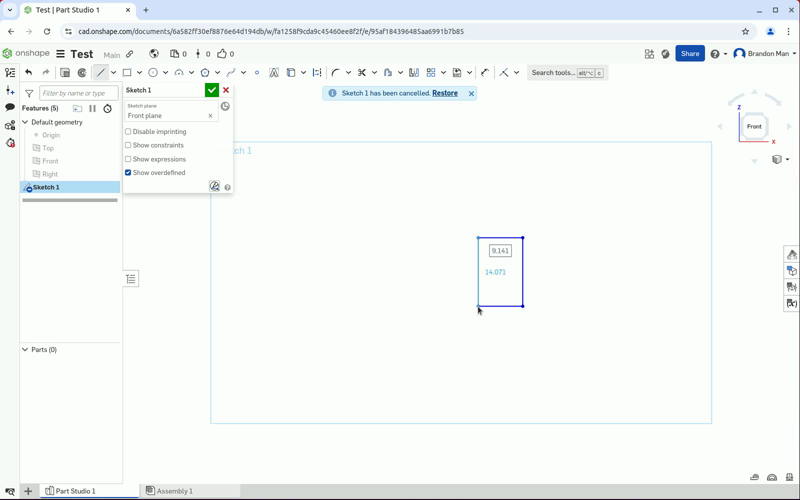
mouse_move(517, 267)
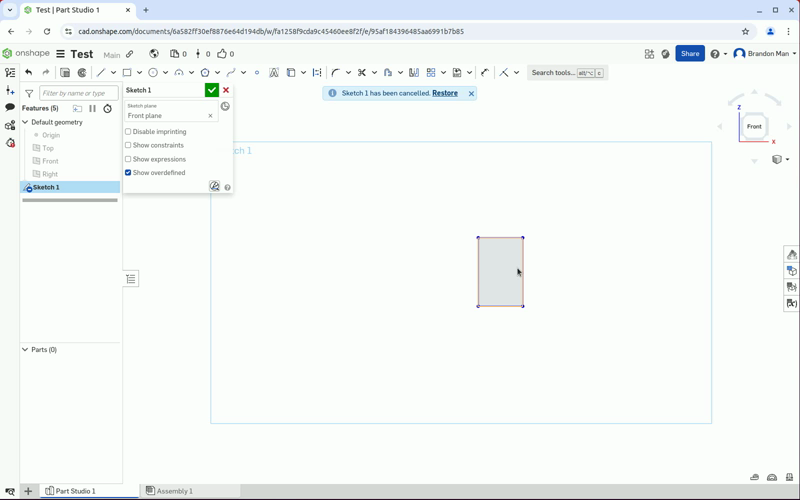
click(517, 267)
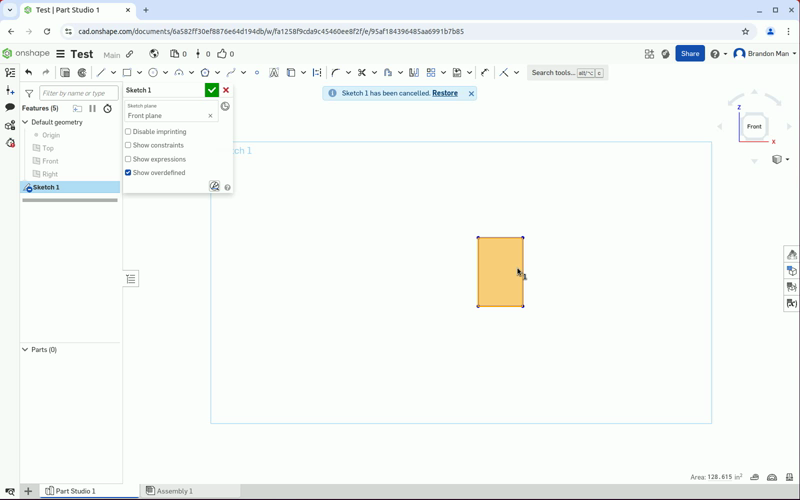
mouse_move(73, 352)
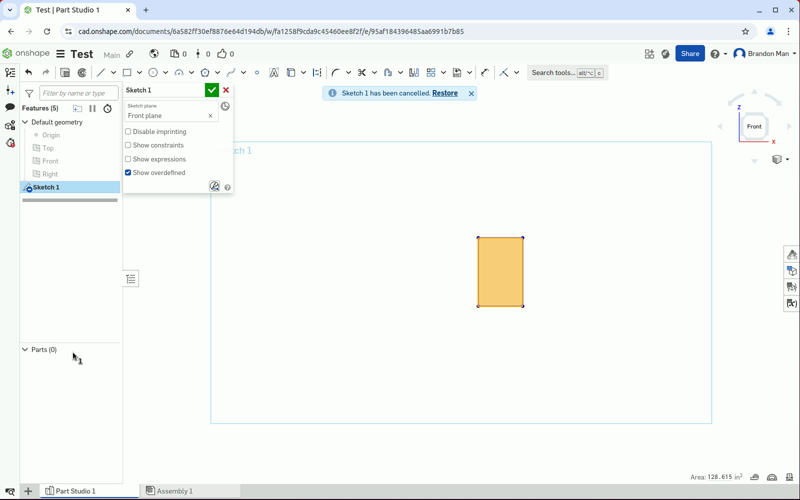
key(shift+y)
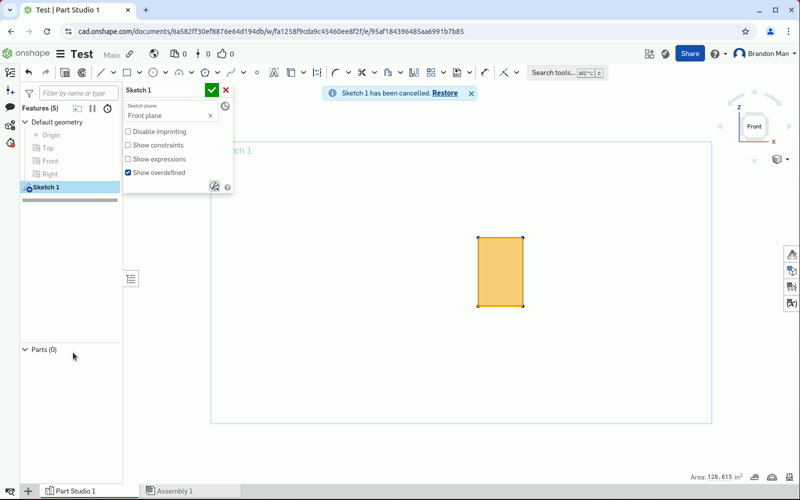
key(shift+e)
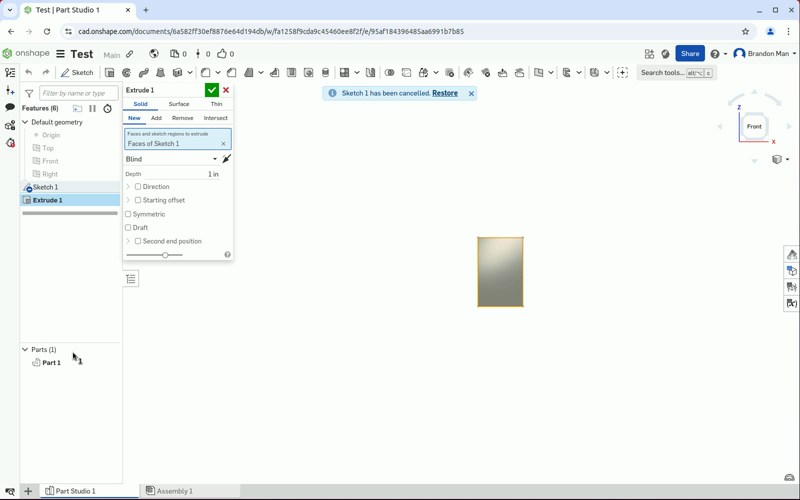
mouse_move(143, 106)
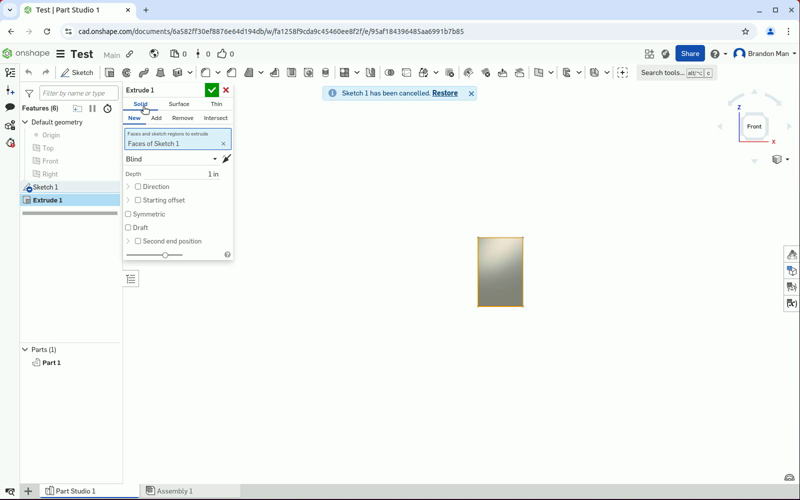
click(143, 106)
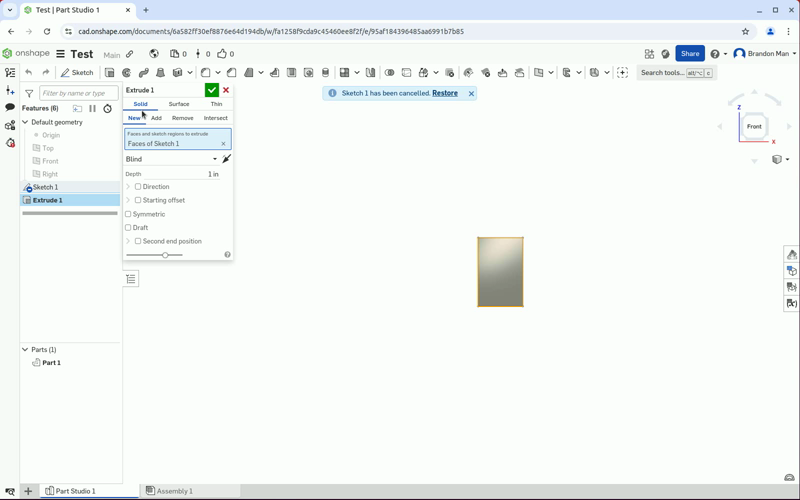
mouse_move(137, 120)
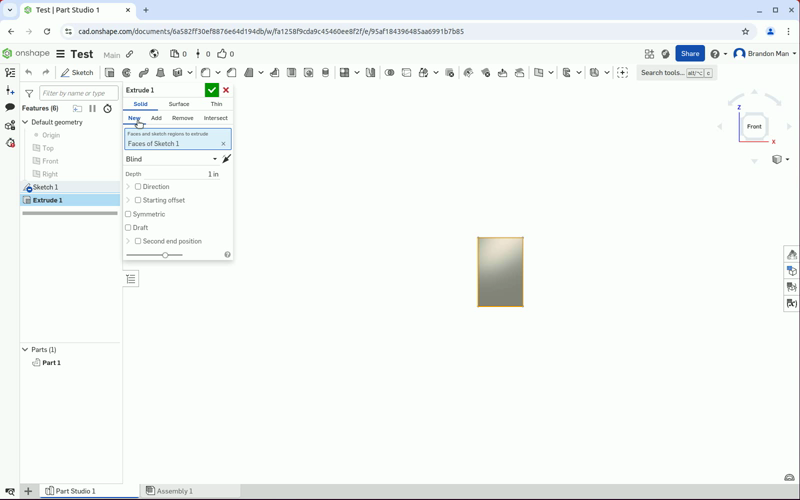
click(137, 120)
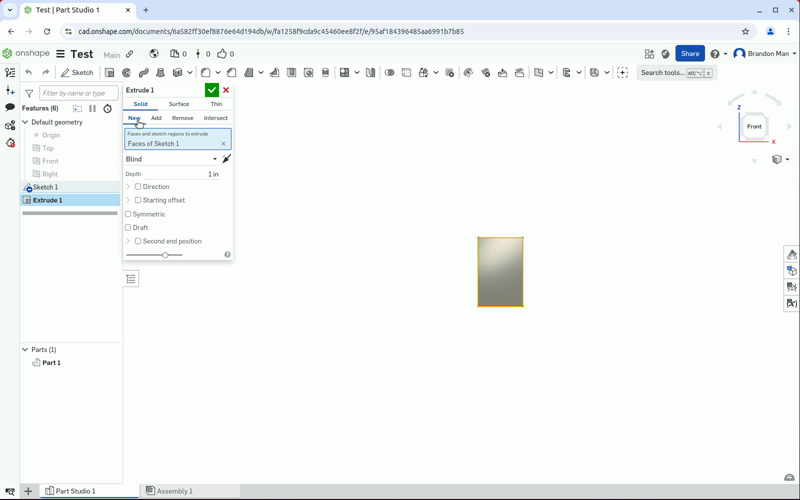
key(tab, 4)
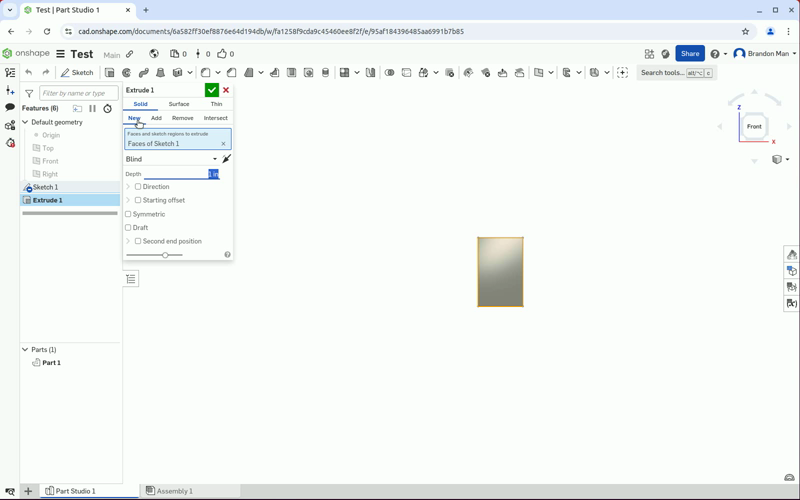
text(6.018)
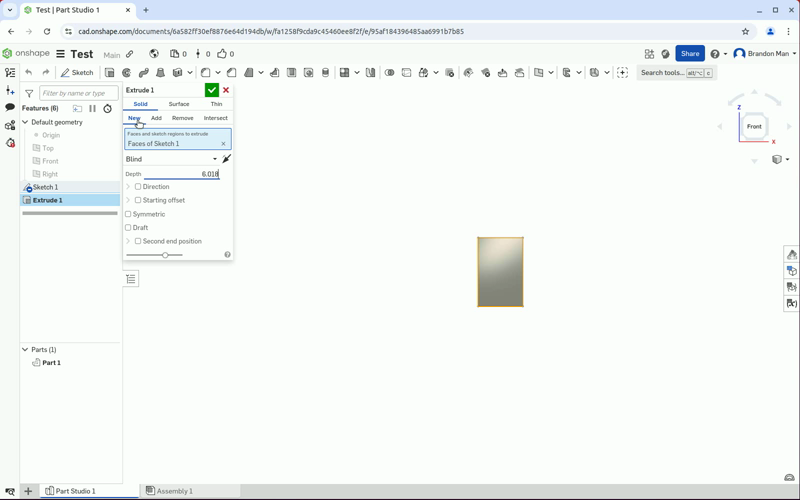
key(enter)
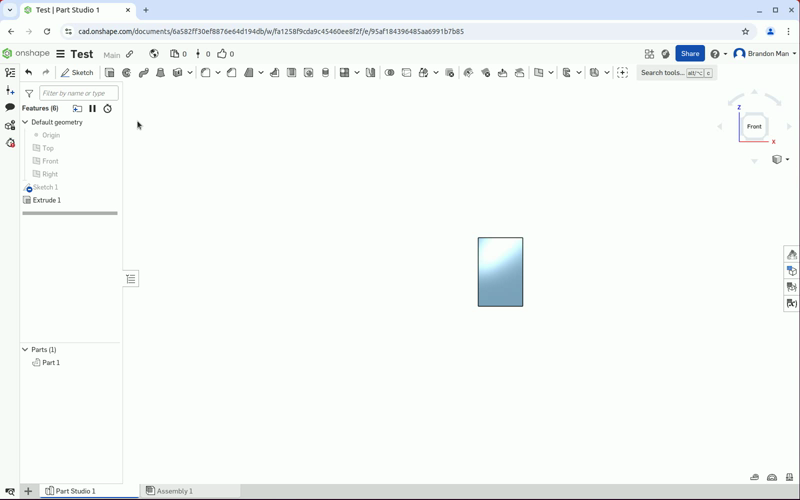
key(shift+h)
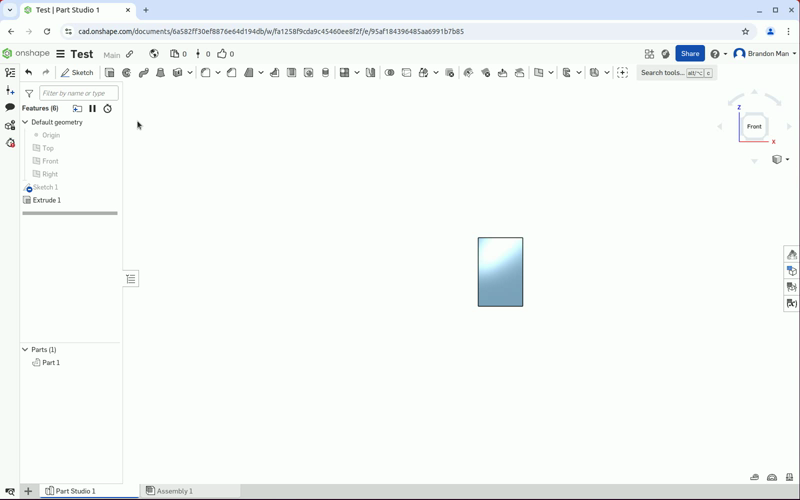
key(shift+h)
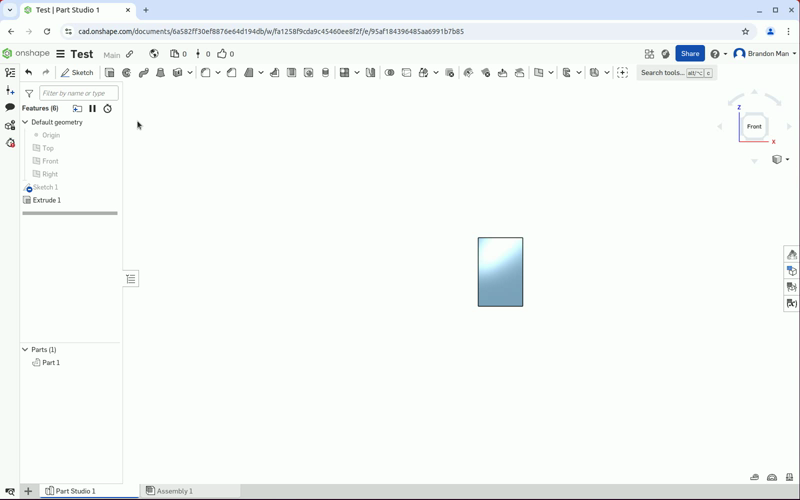
mouse_move(73, 189)
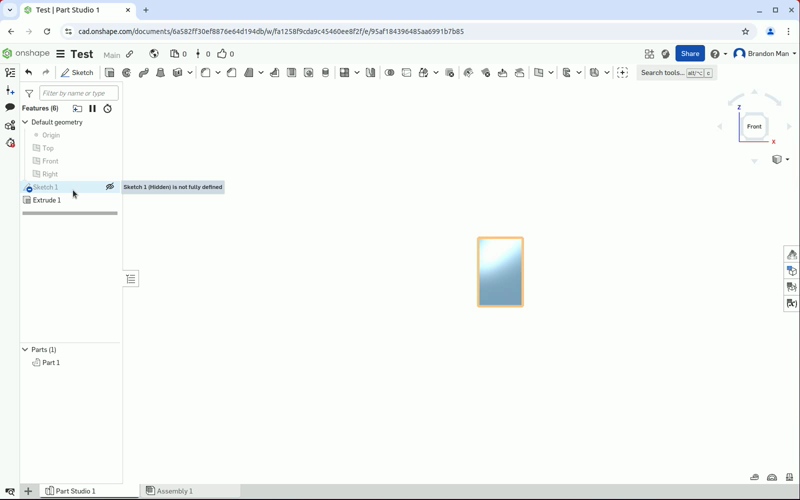
click(73, 189)
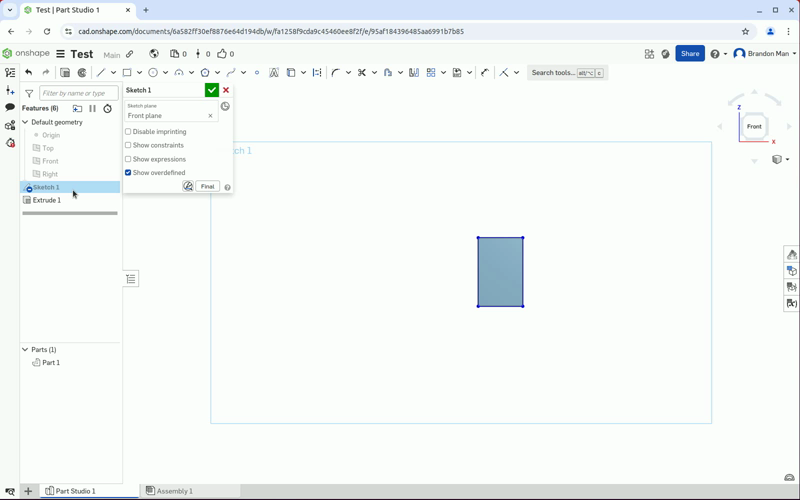
mouse_move(229, 92)
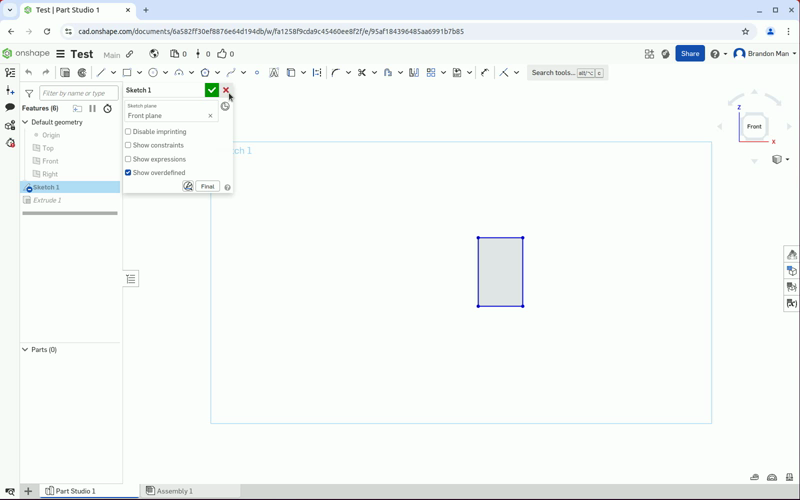
click(229, 92)
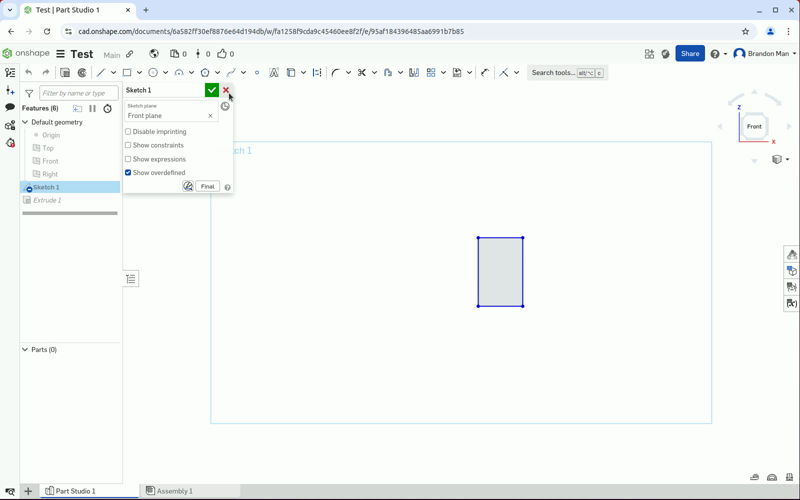
key(shift+s)
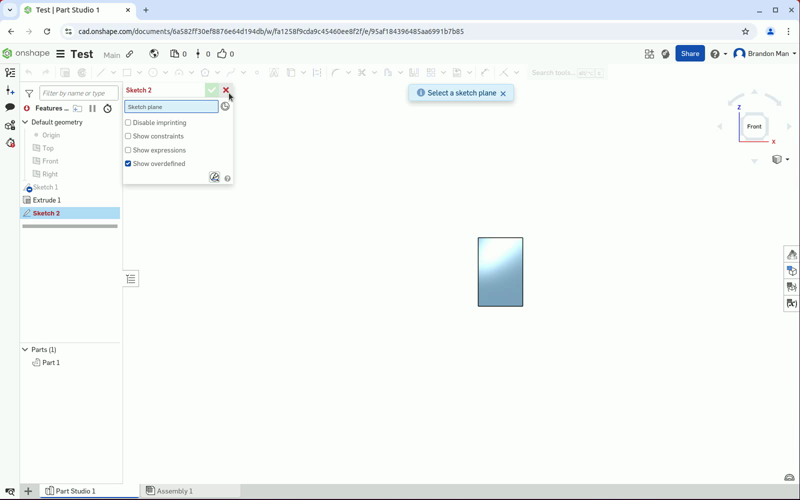
mouse_move(73, 163)
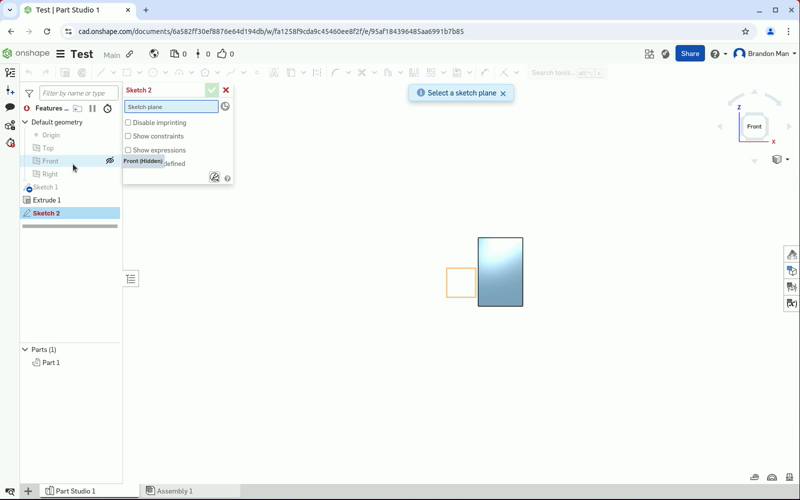
click(73, 163)
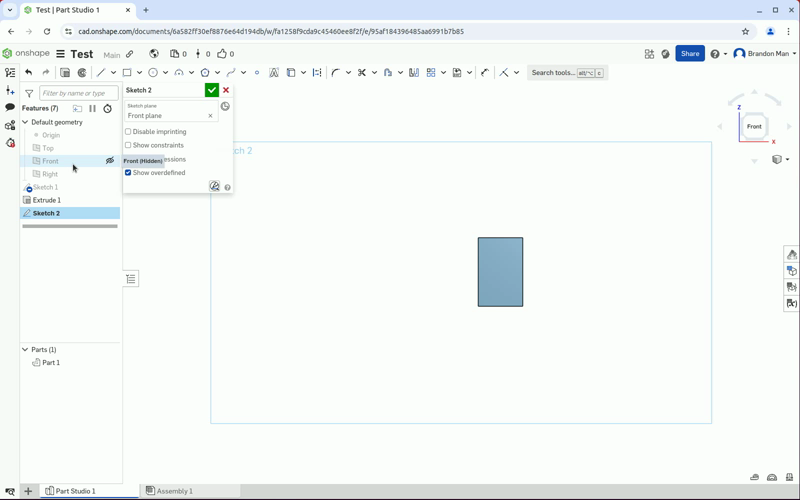
mouse_move(73, 352)
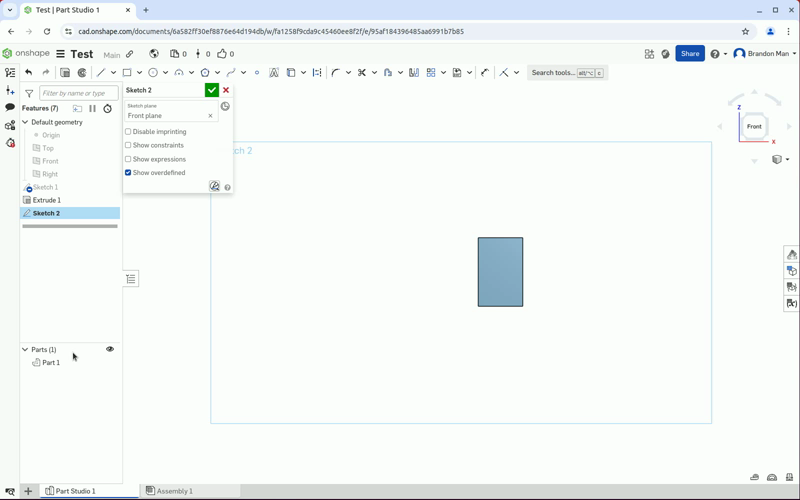
key(y)
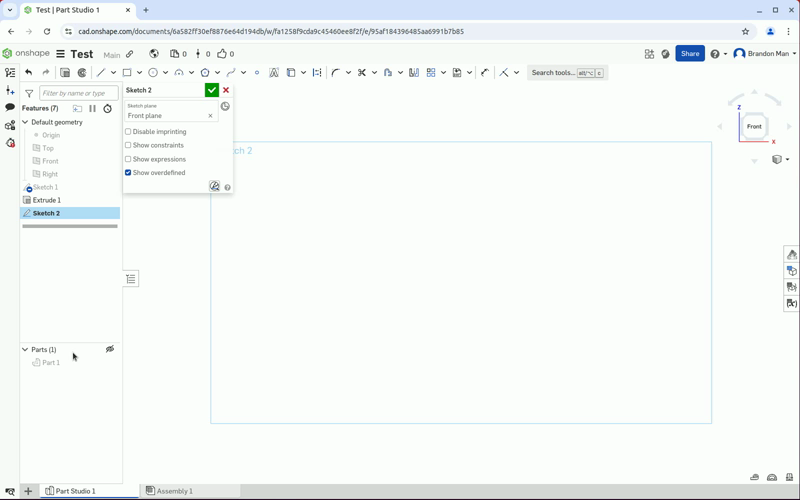
key(l)
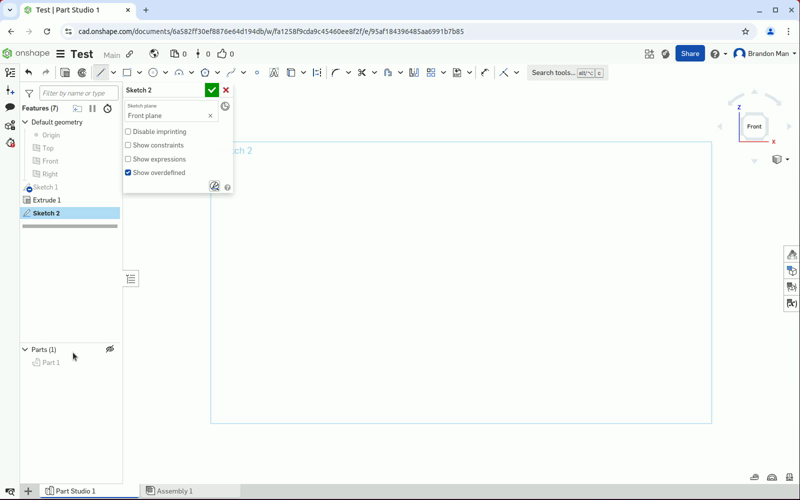
key_down(shift)
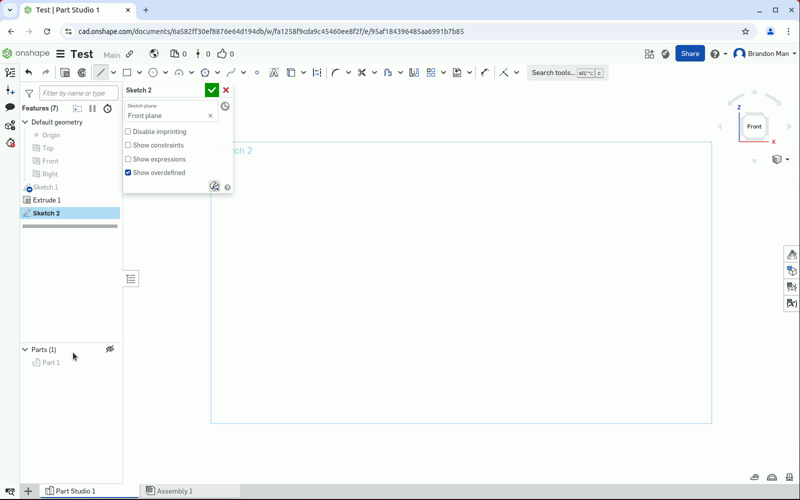
mouse_move(348, 305)
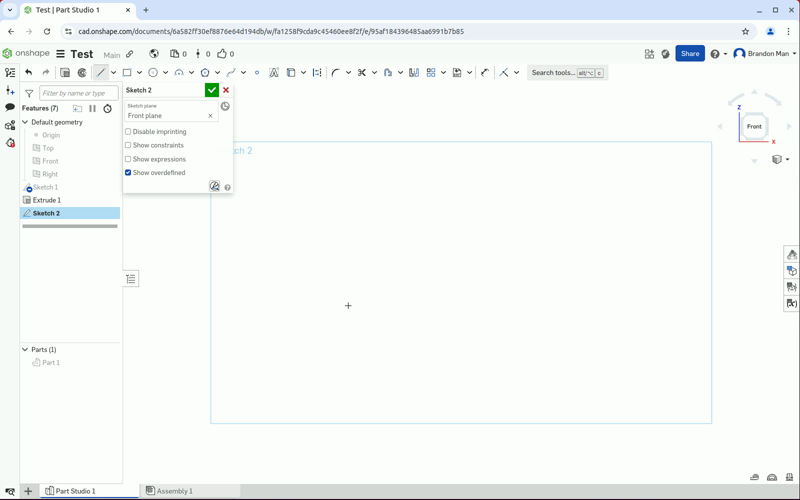
click(348, 305)
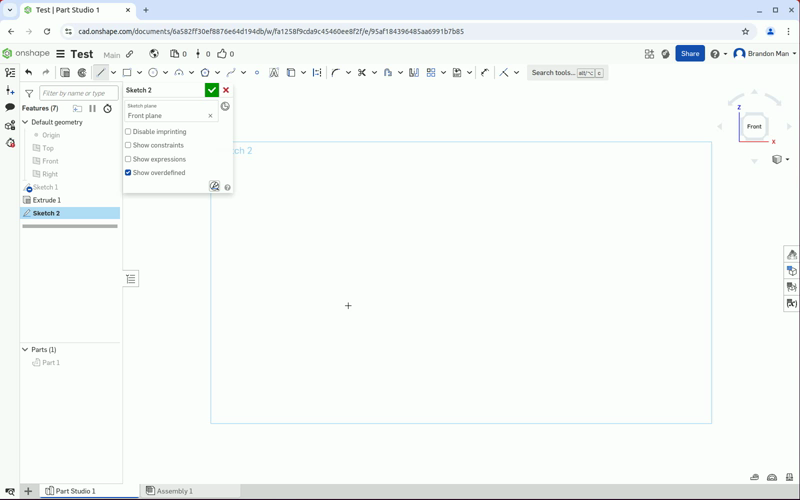
key_up(shift)
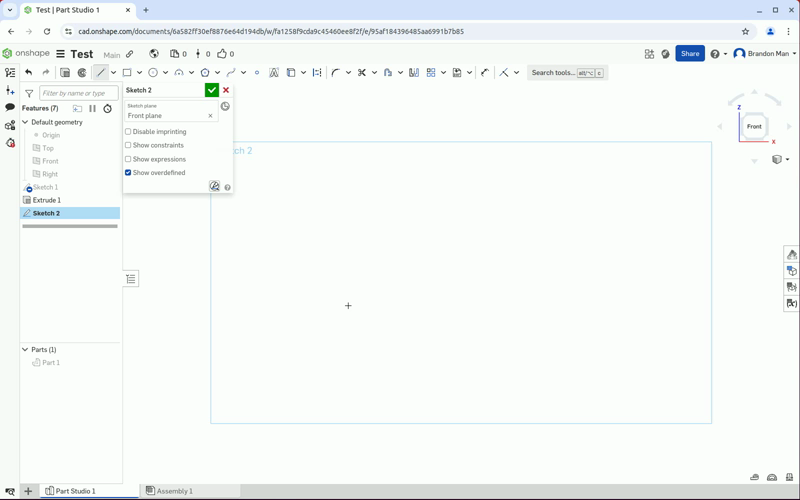
key_down(shift)
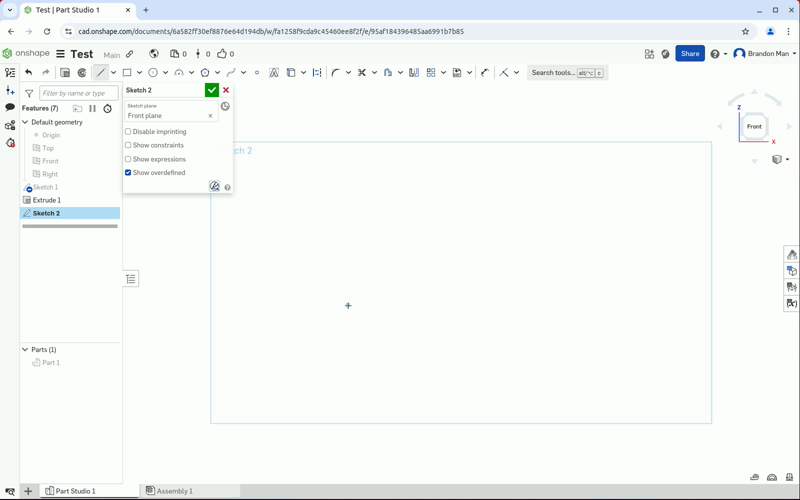
mouse_move(420, 305)
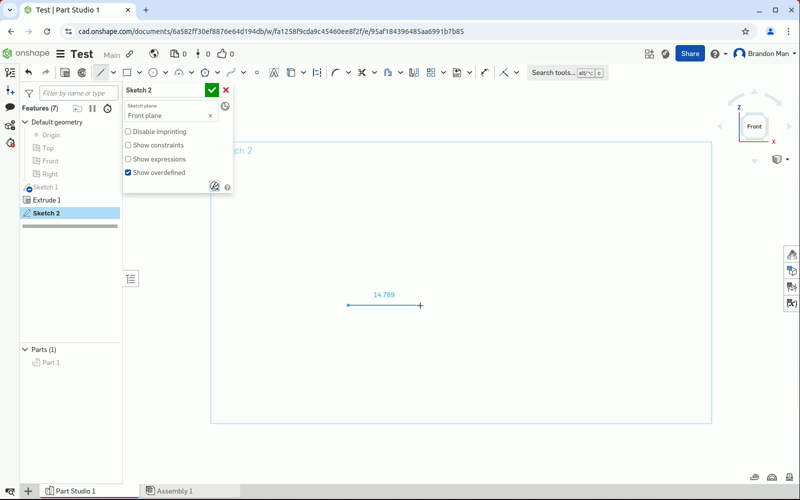
click(420, 305)
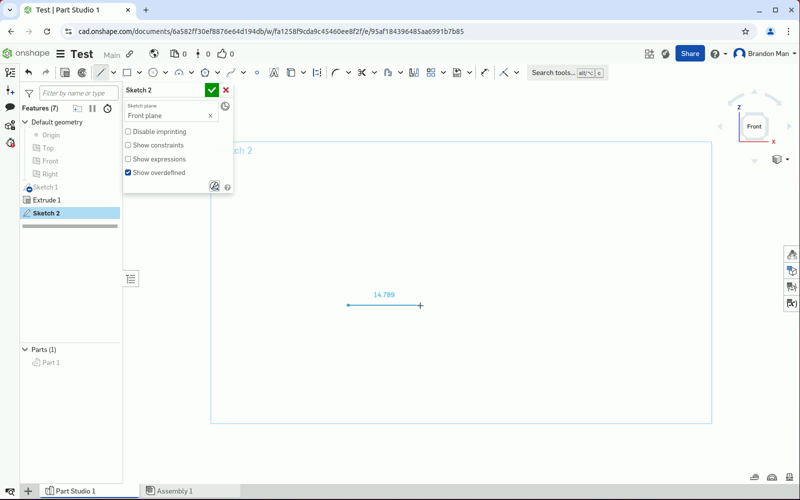
key_up(shift)
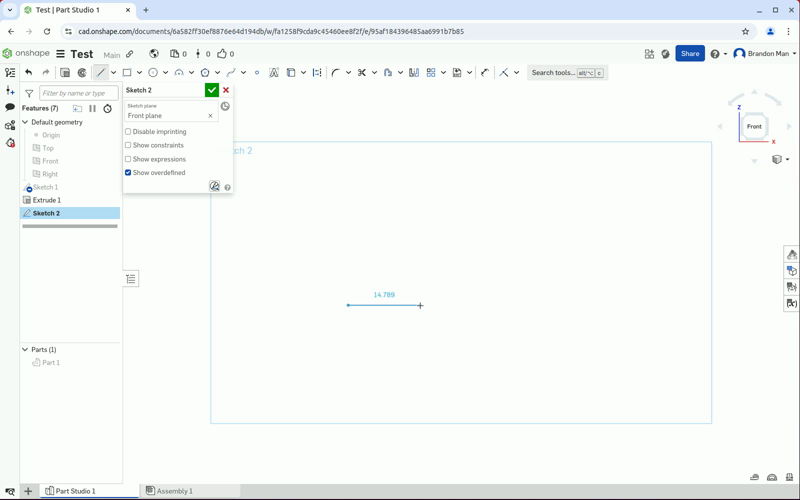
key_down(shift)
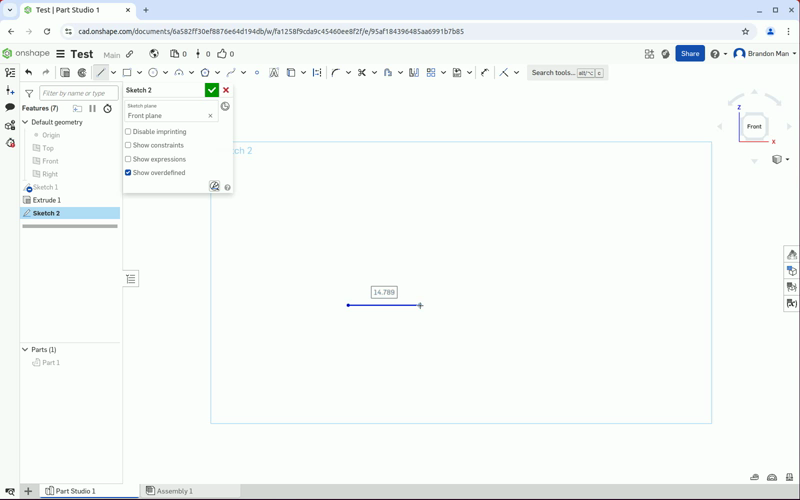
mouse_move(450, 305)
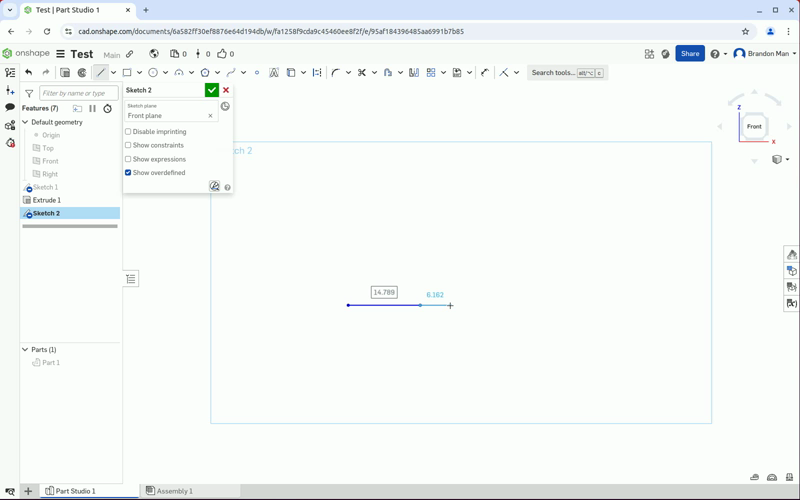
mouse_move(420, 252)
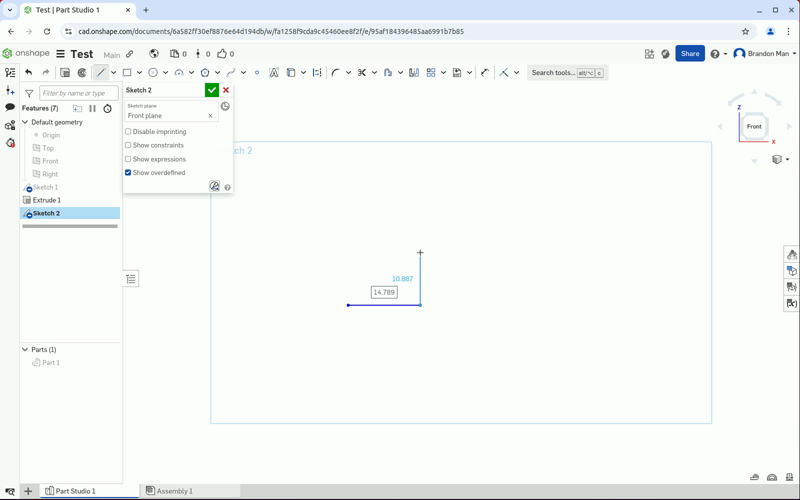
click(420, 252)
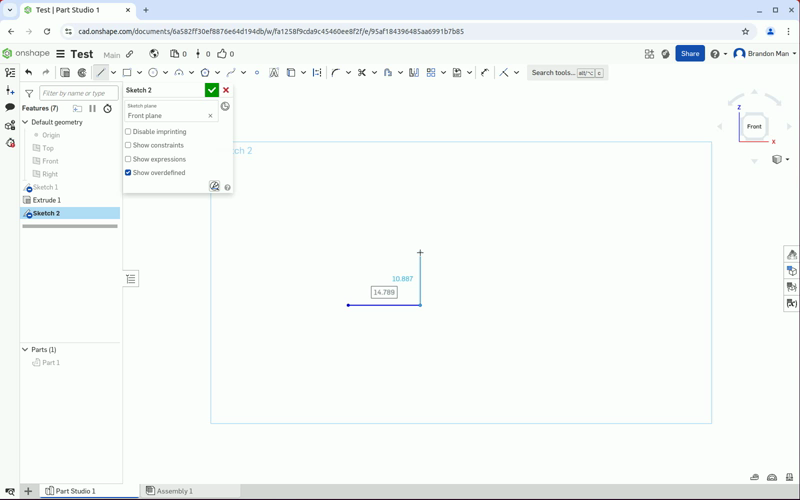
key_up(shift)
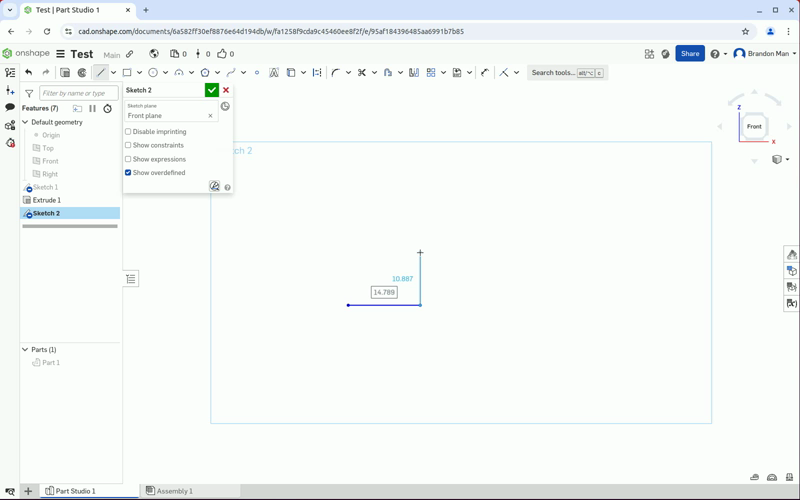
key_down(shift)
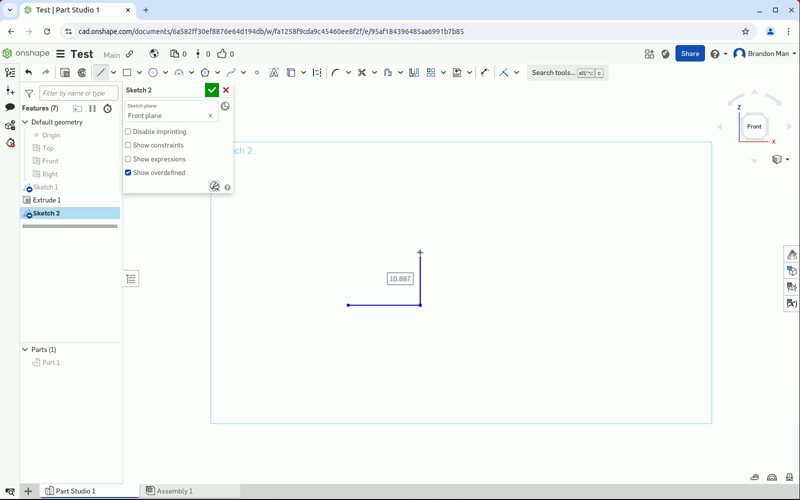
mouse_move(348, 252)
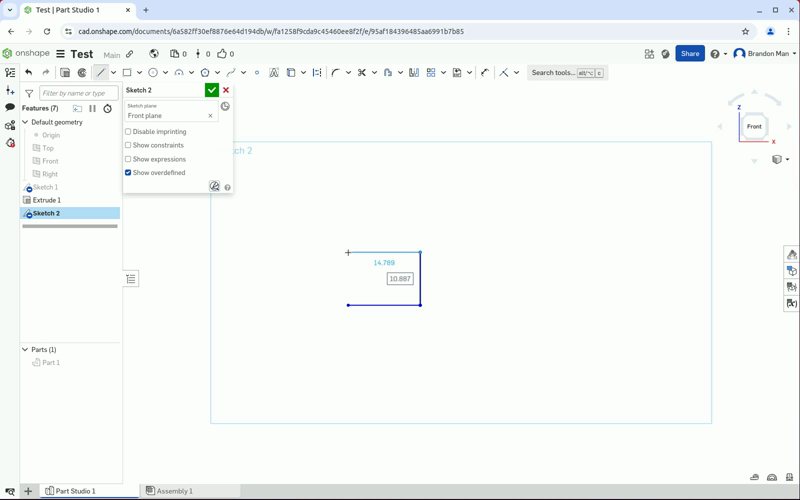
click(348, 252)
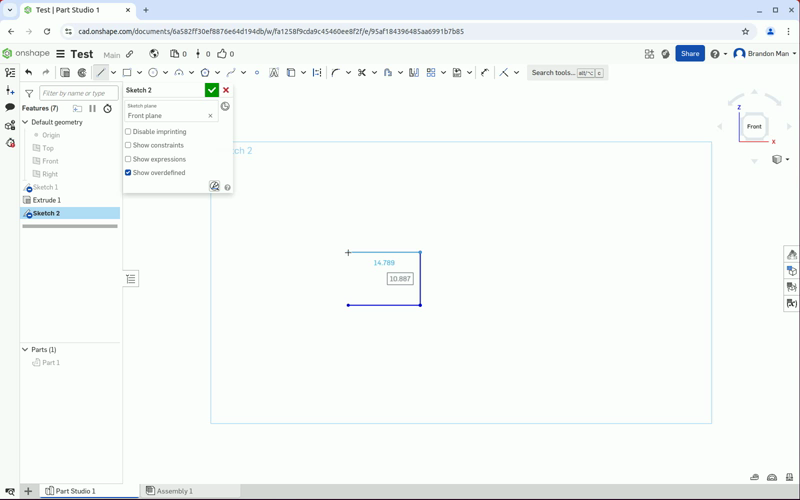
key_up(shift)
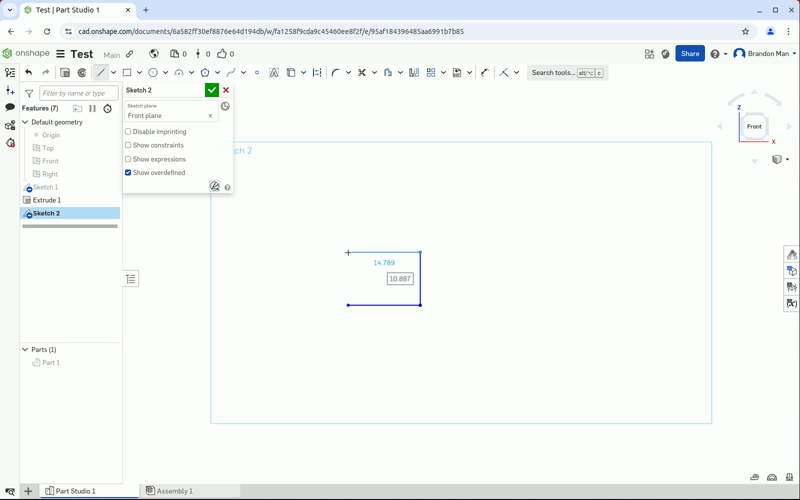
mouse_move(378, 252)
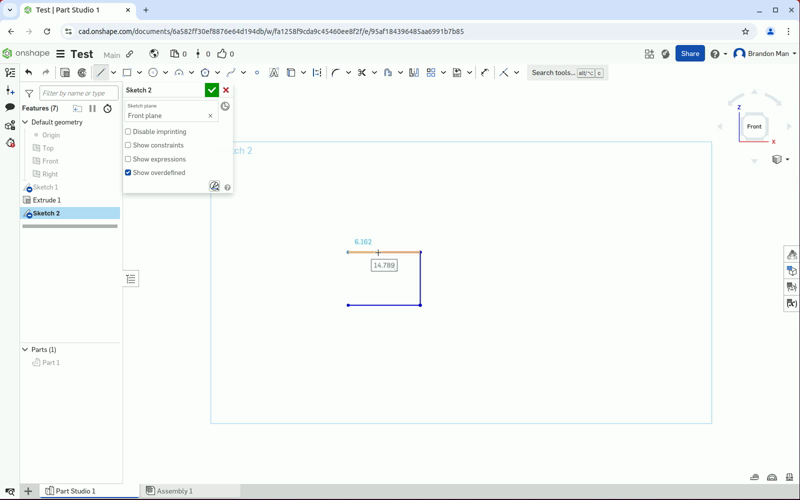
key_down(shift)
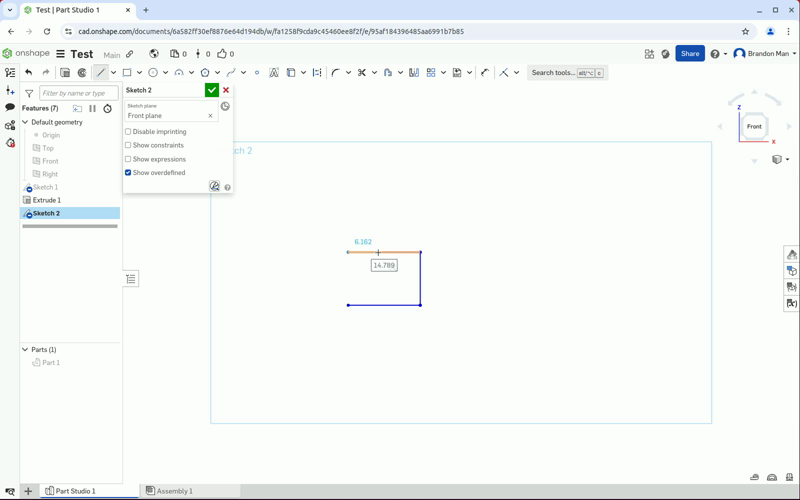
mouse_move(348, 305)
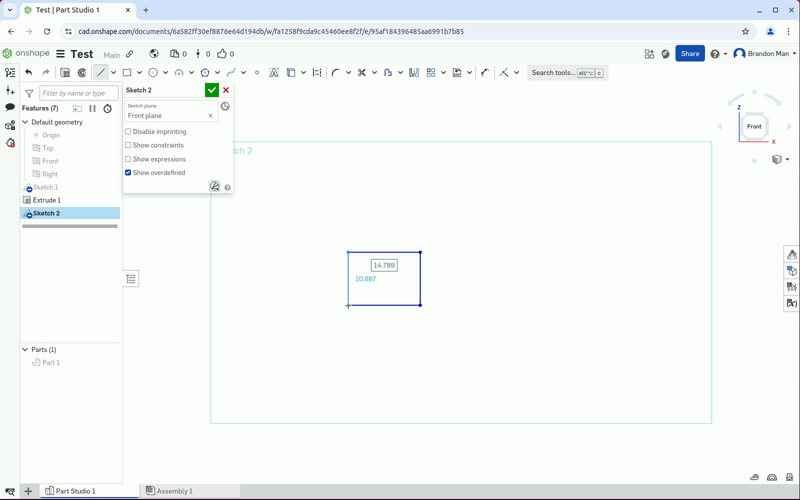
key_up(shift)
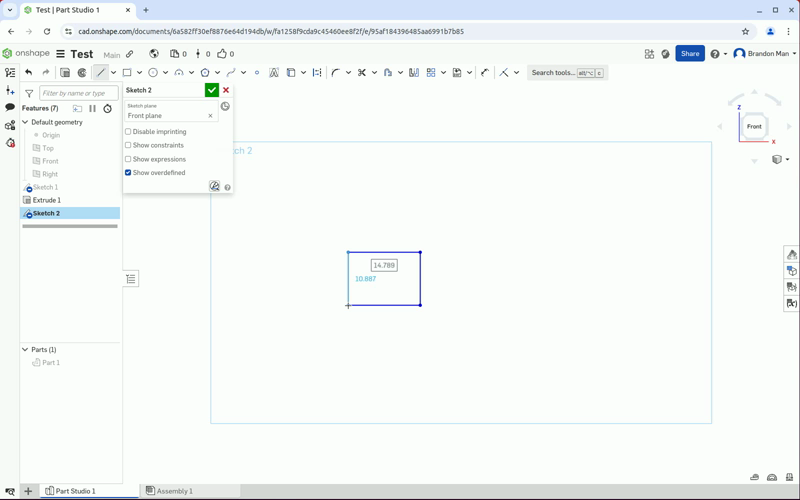
click(348, 305)
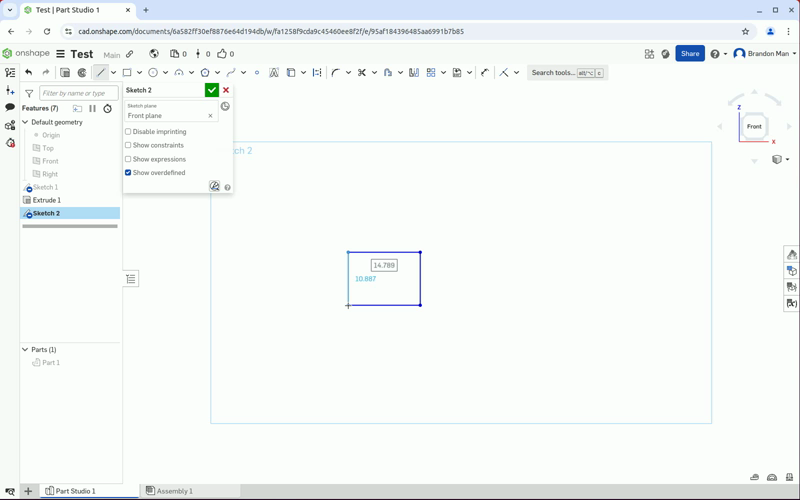
key(esc)
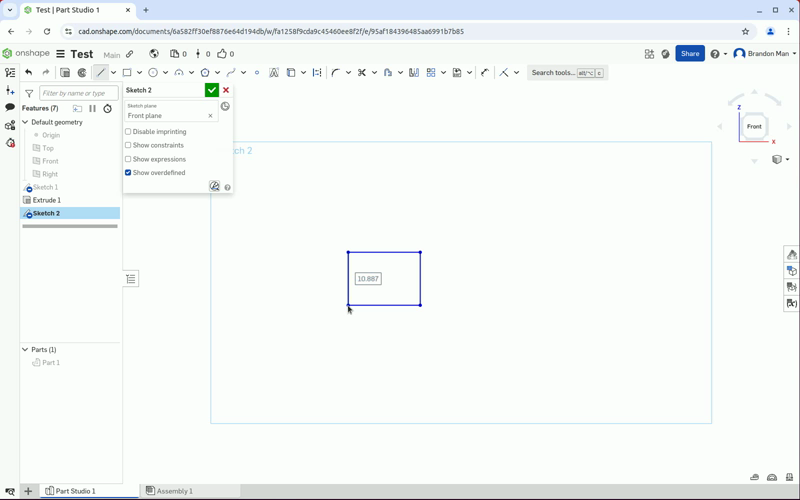
mouse_move(383, 283)
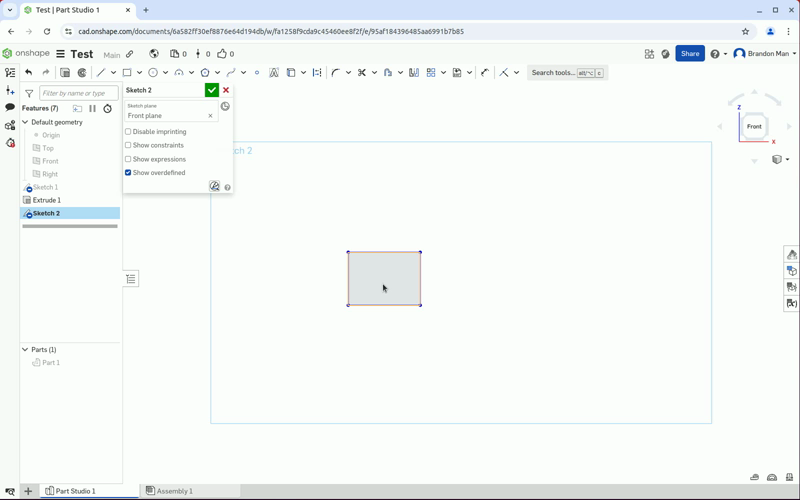
click(383, 283)
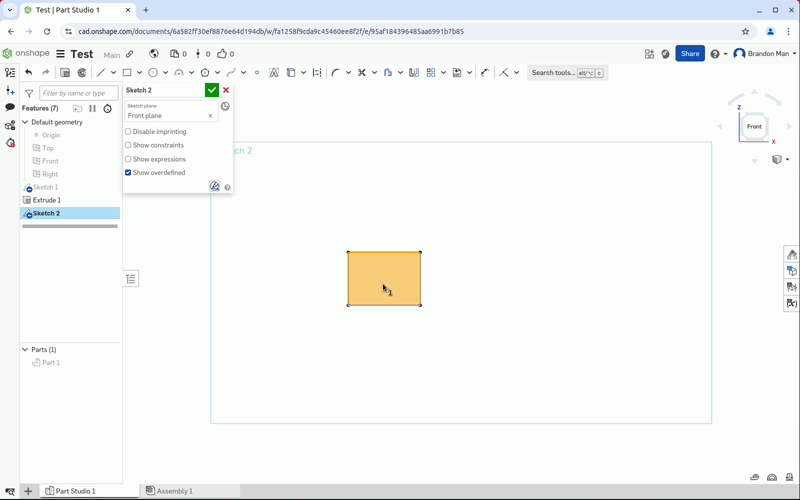
mouse_move(73, 352)
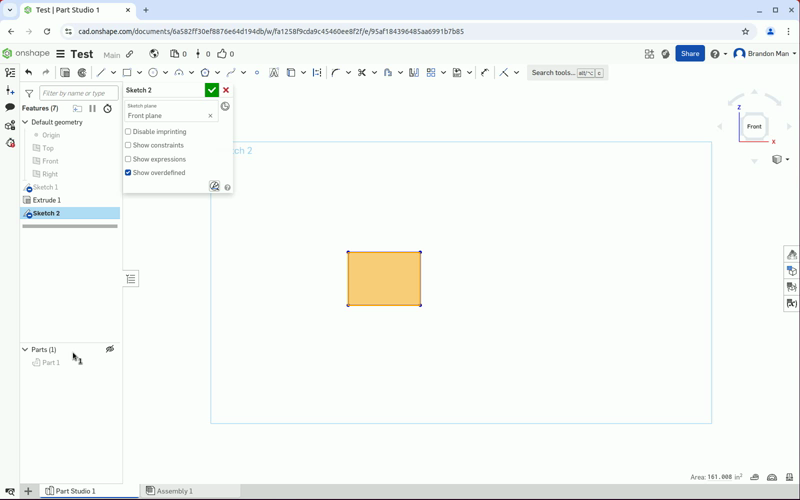
key(shift+y)
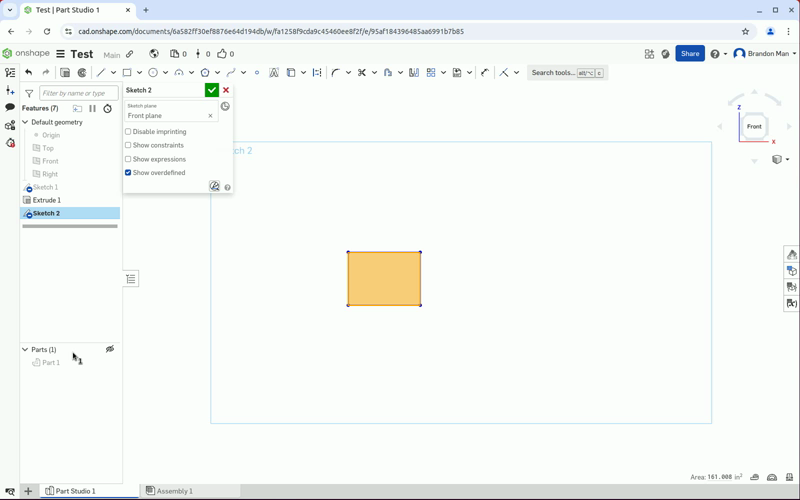
key(shift+e)
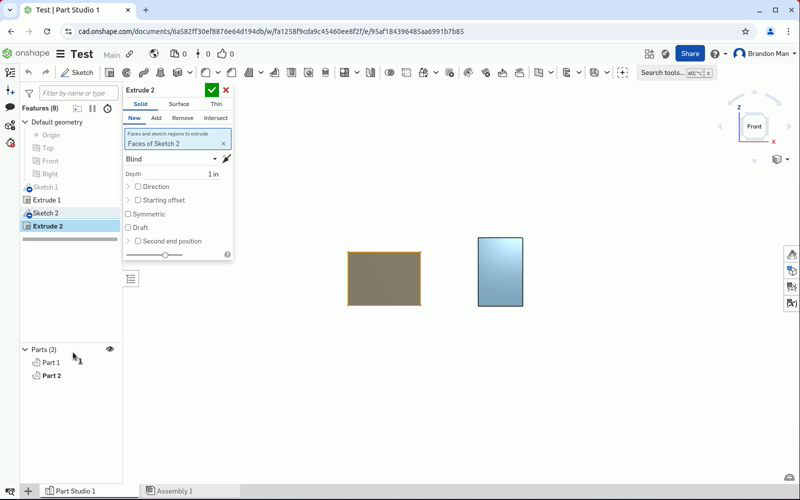
mouse_move(143, 106)
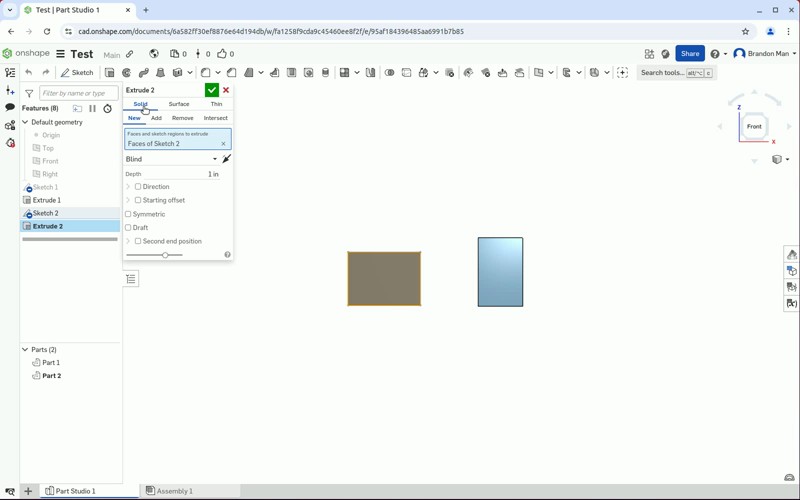
click(143, 106)
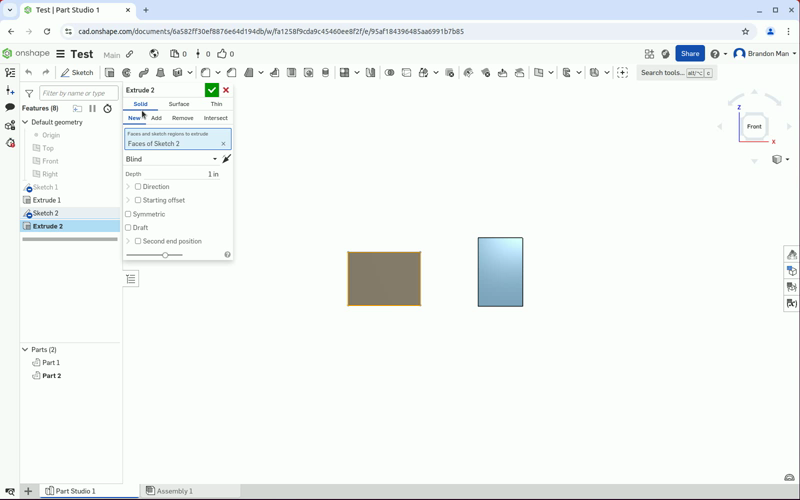
mouse_move(137, 120)
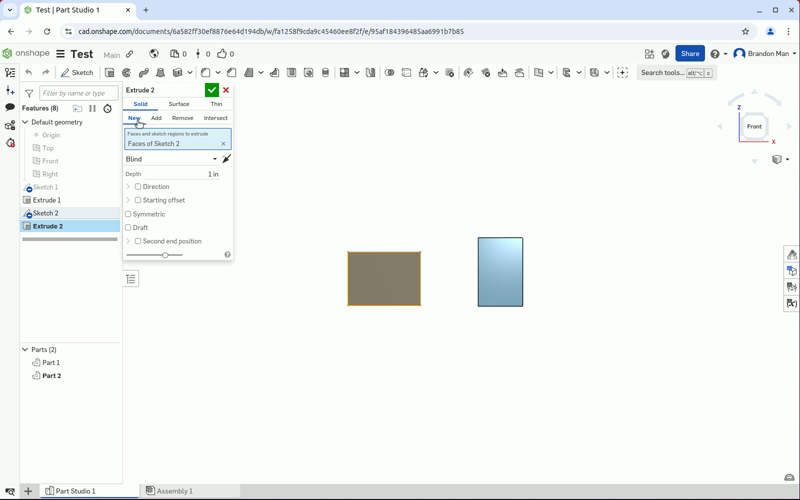
click(137, 120)
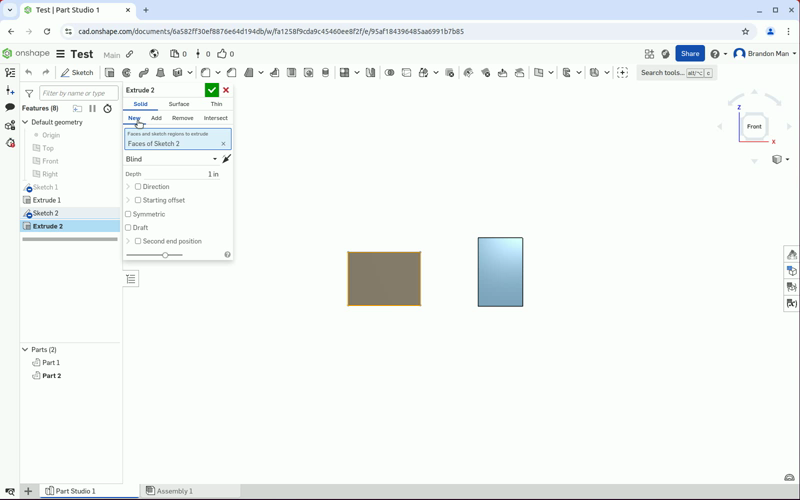
key(tab, 4)
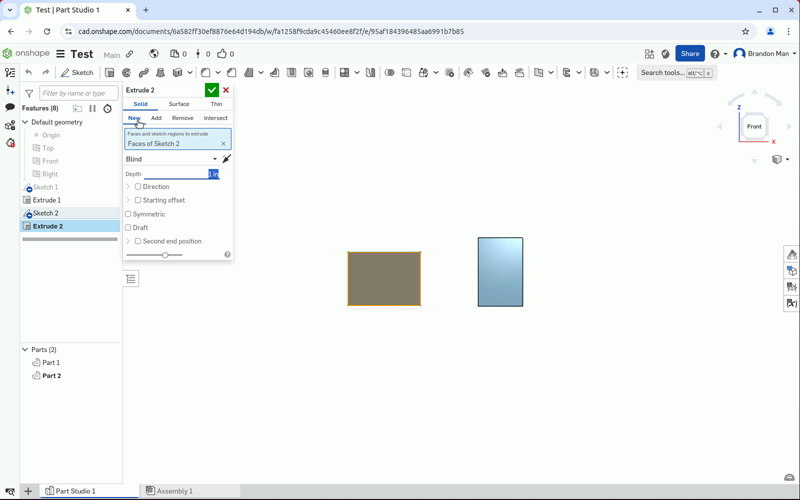
text(6.018)
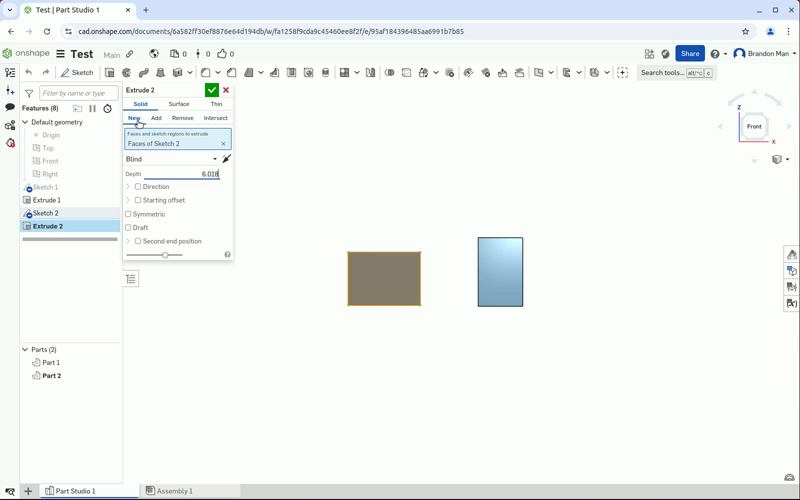
key(enter)
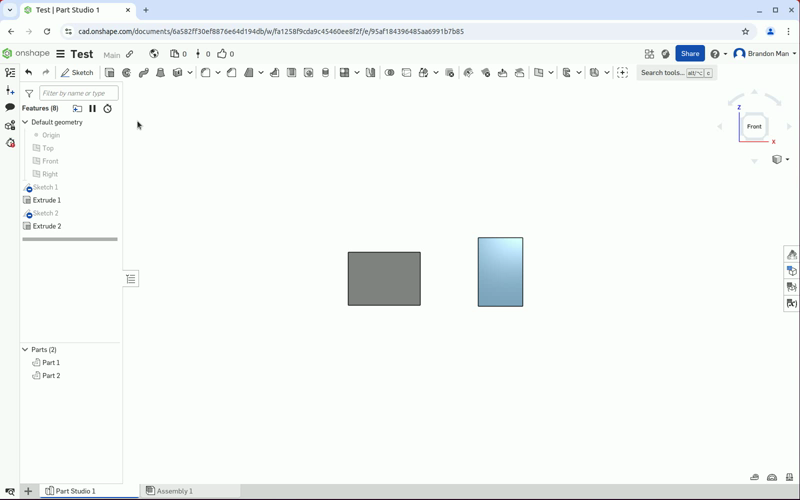
key(shift+h)
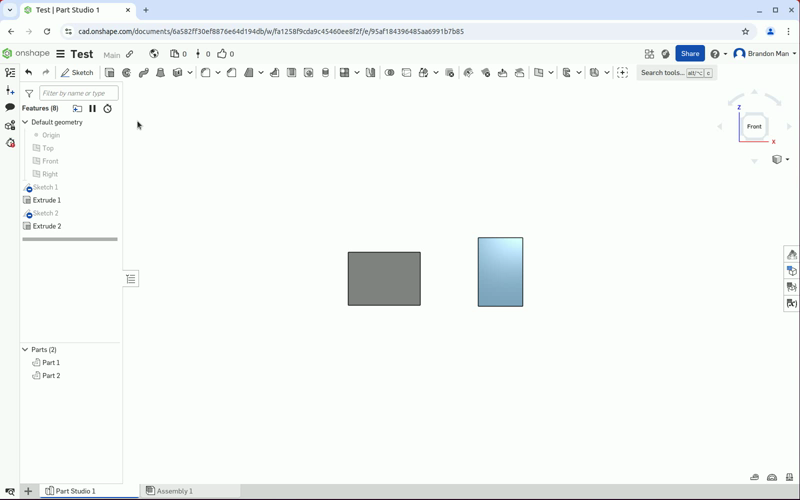
key(shift+h)
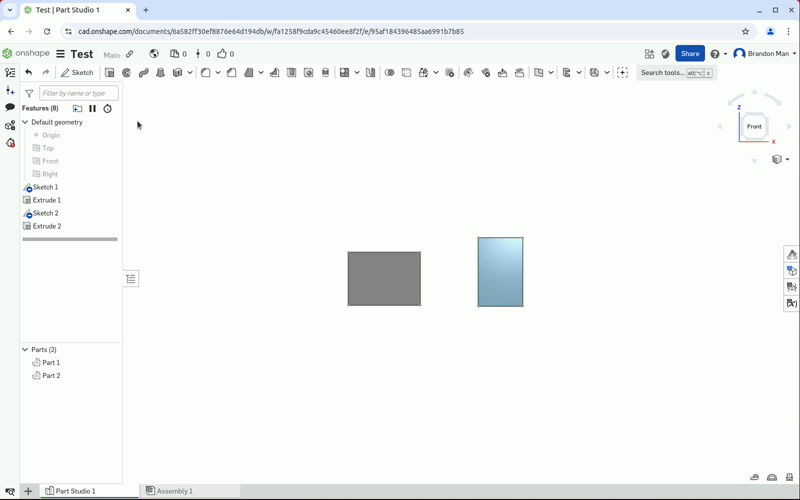
key(shift+7)
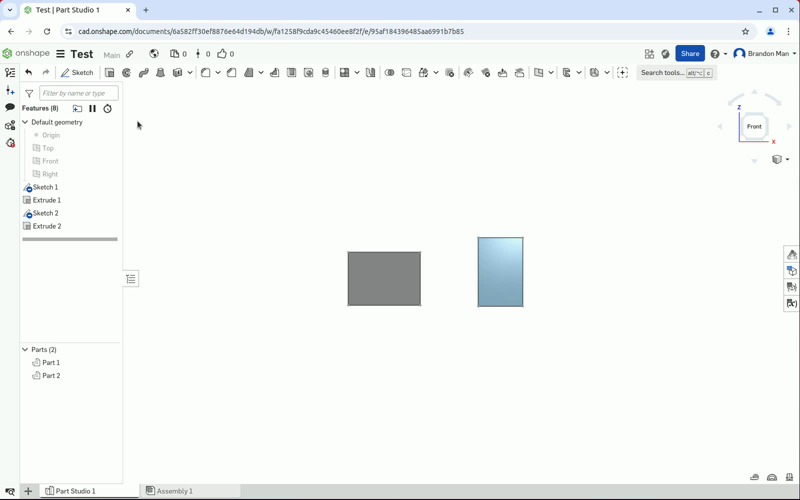
key(left, 2)
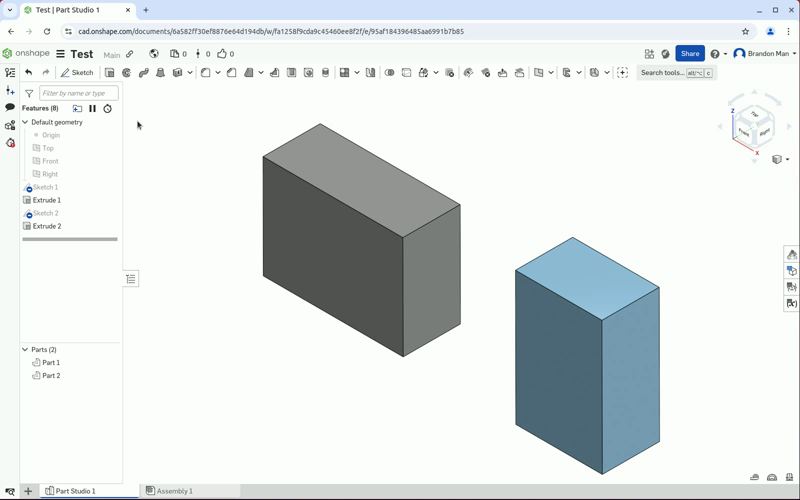
key(down, 2)
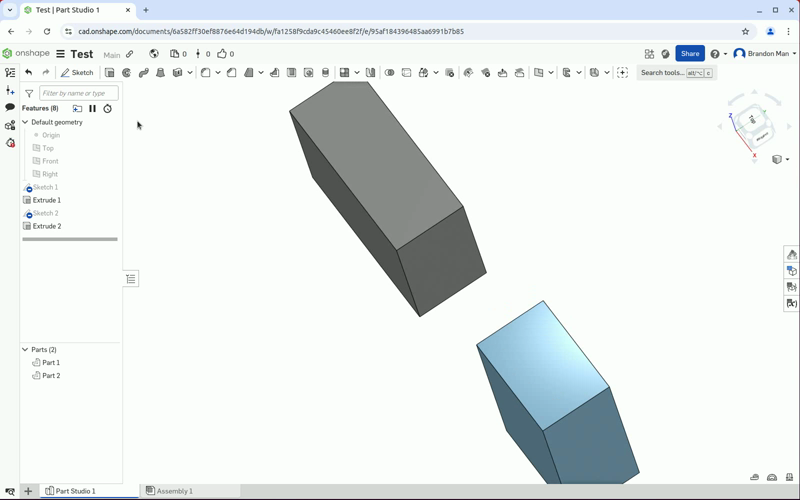
key(up, 2)
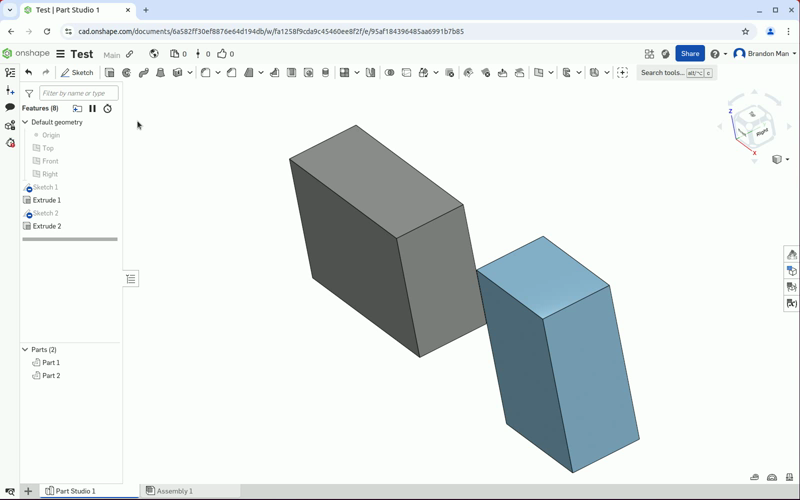
key(right, 2)
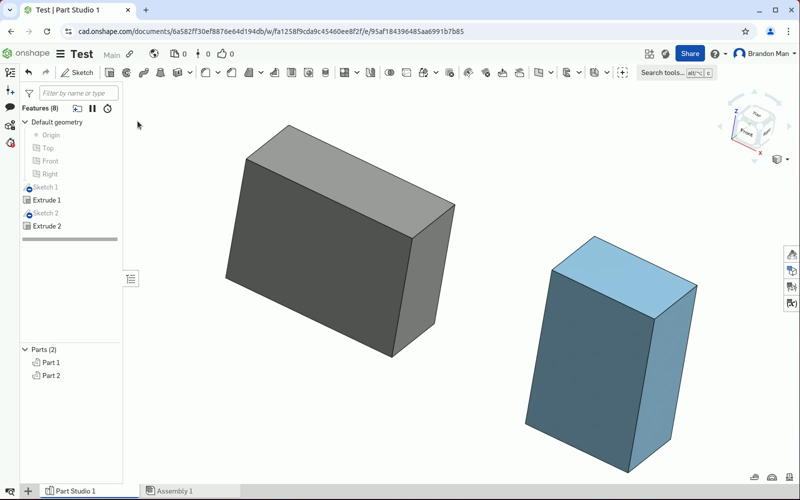
mouse_move(73, 189)
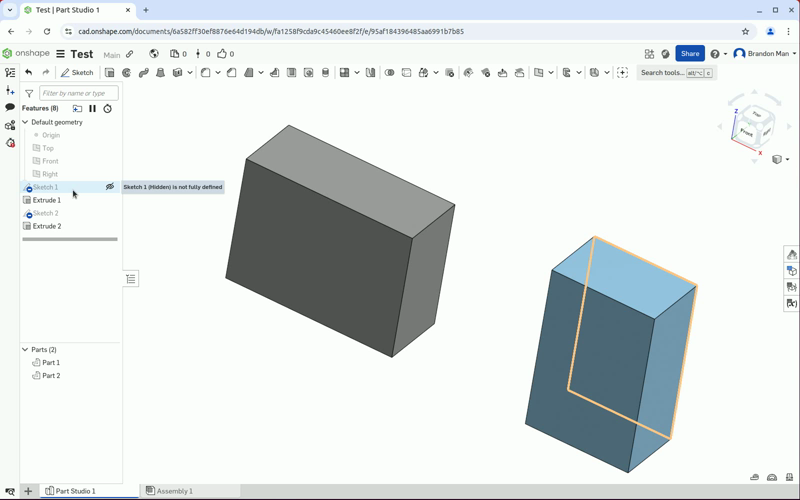
click(73, 189)